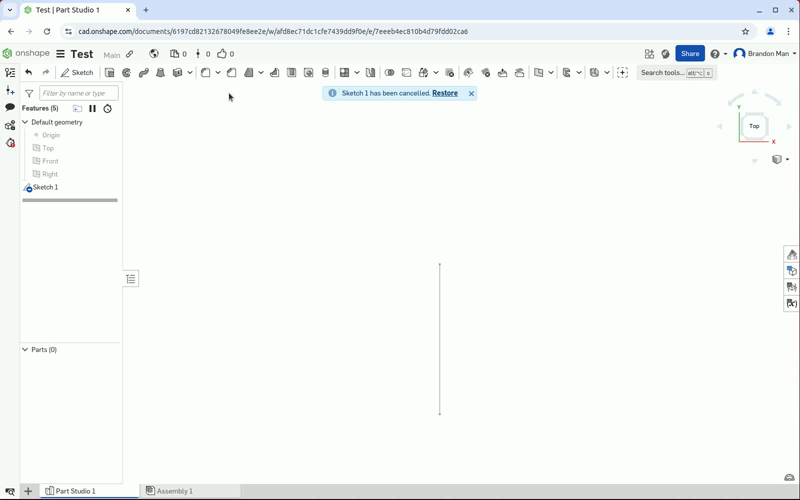
key(shift+h)
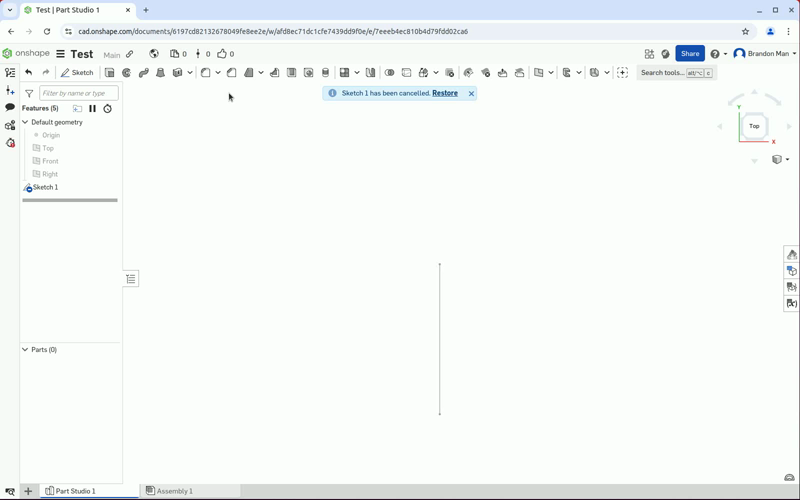
key(shift+s)
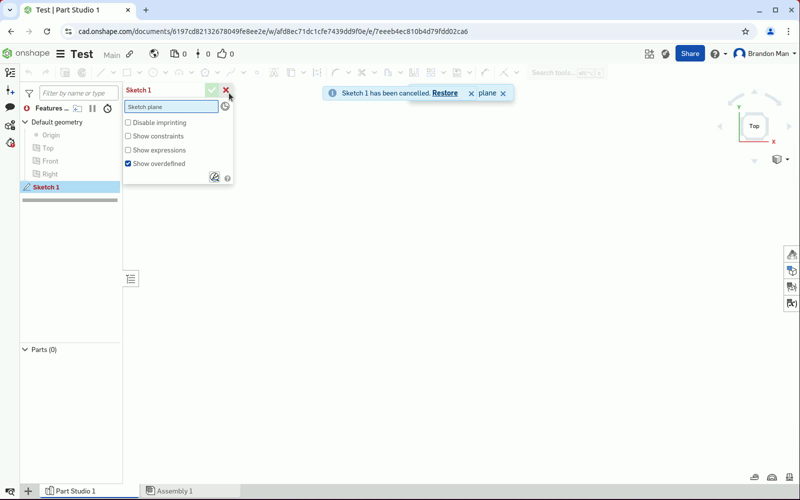
mouse_move(73, 150)
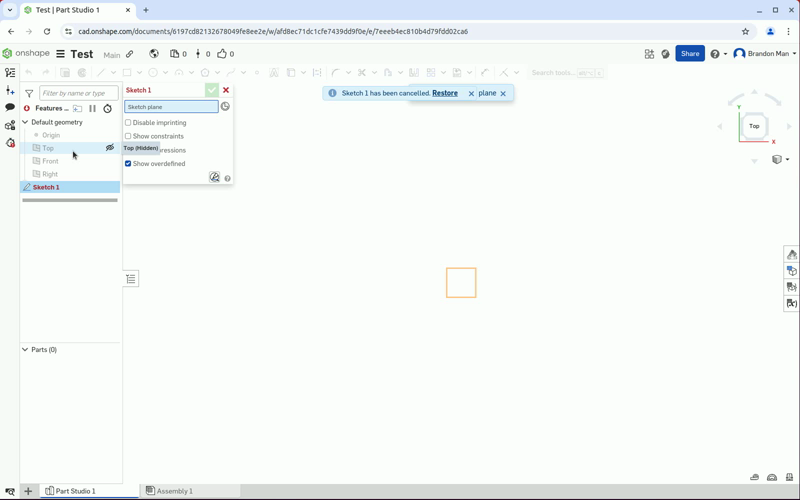
click(73, 150)
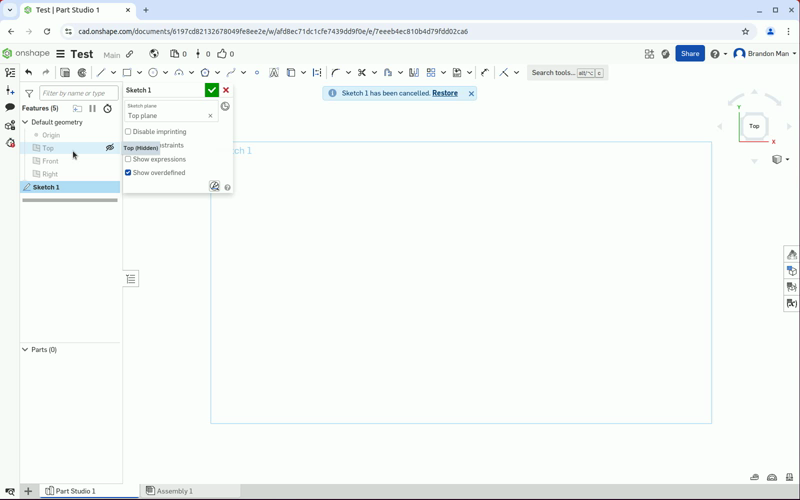
mouse_move(73, 352)
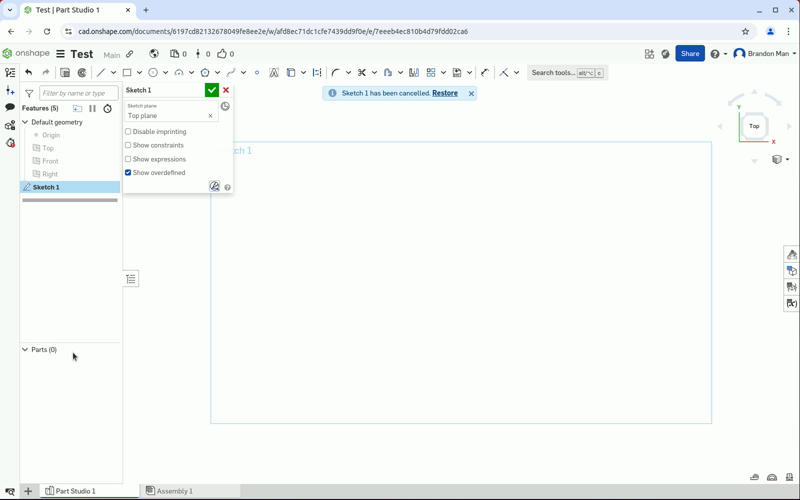
key(y)
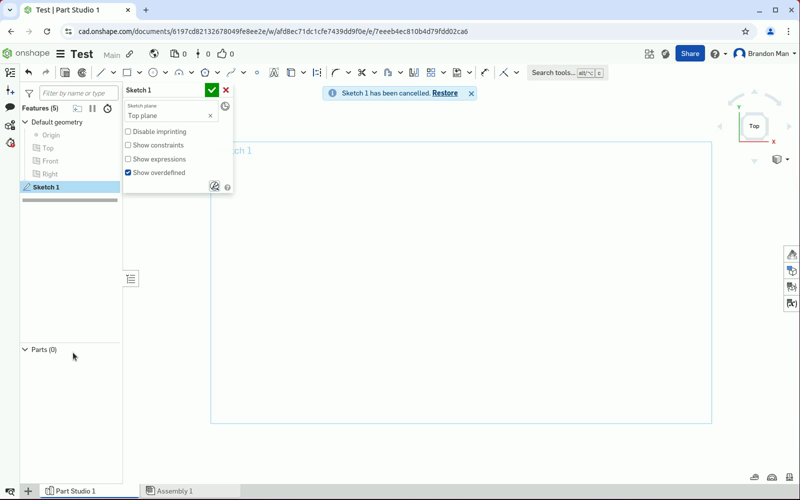
key(l)
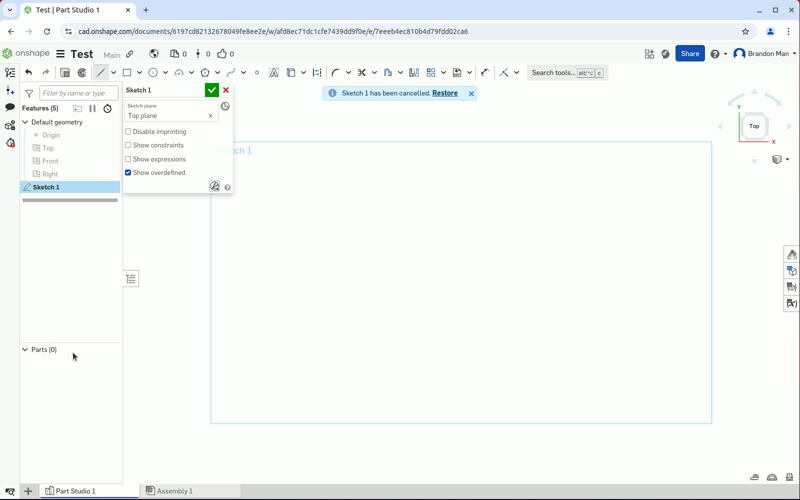
key_down(shift)
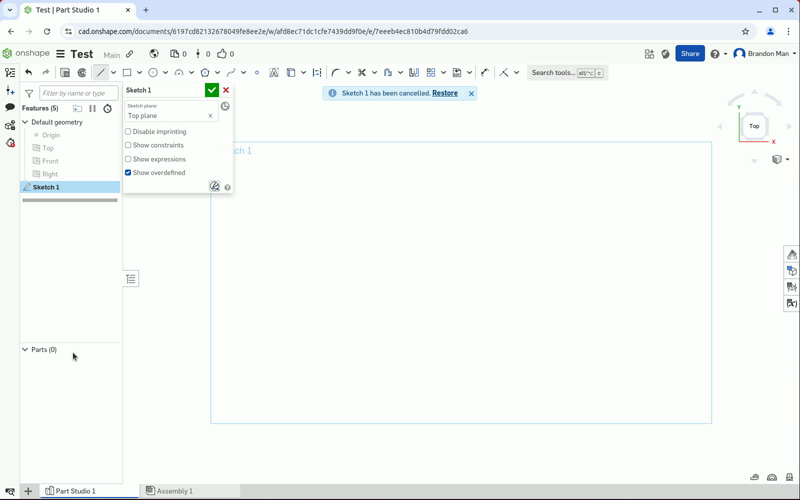
mouse_move(433, 308)
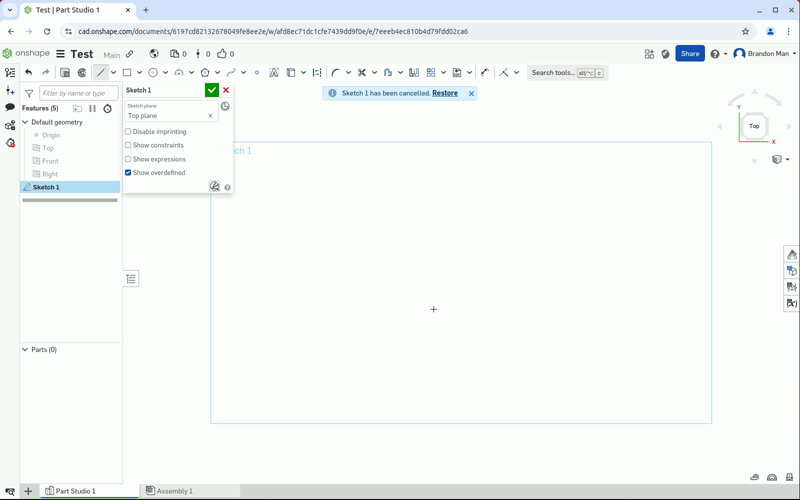
click(433, 308)
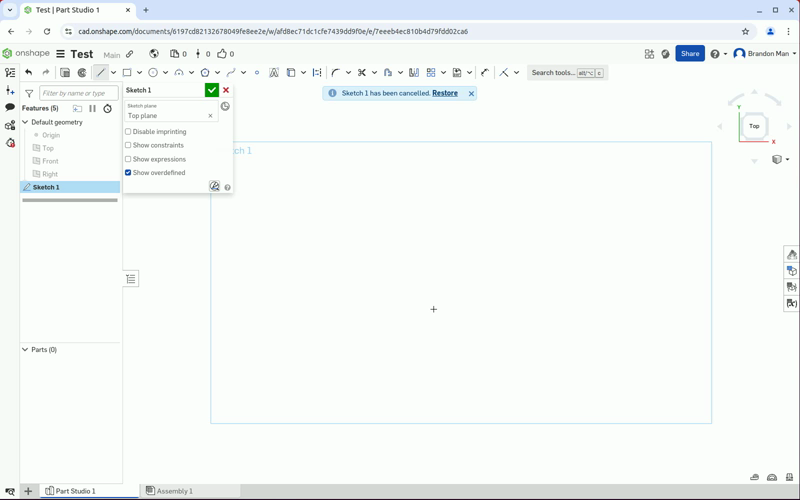
key_up(shift)
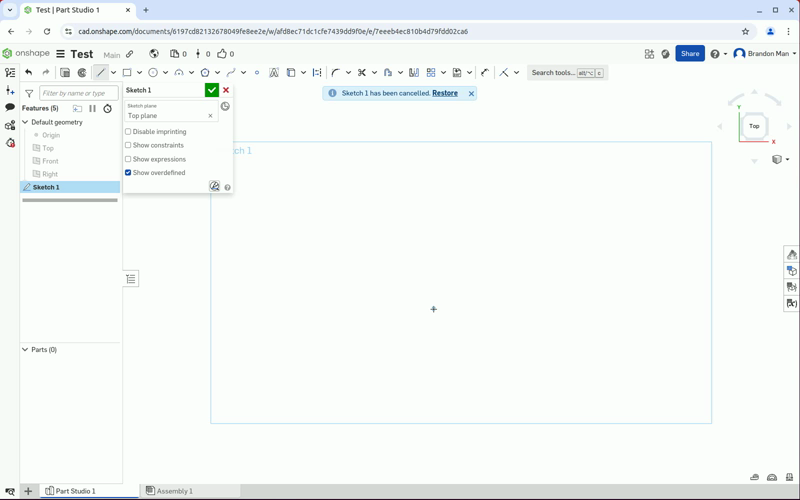
key_down(shift)
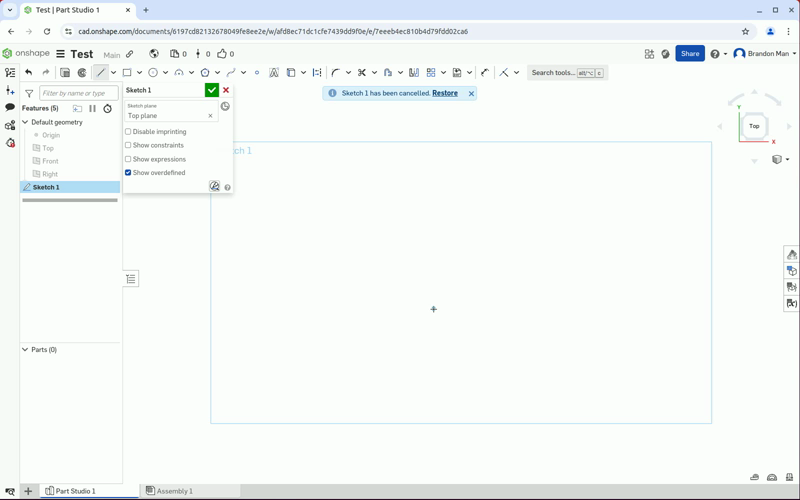
mouse_move(544, 308)
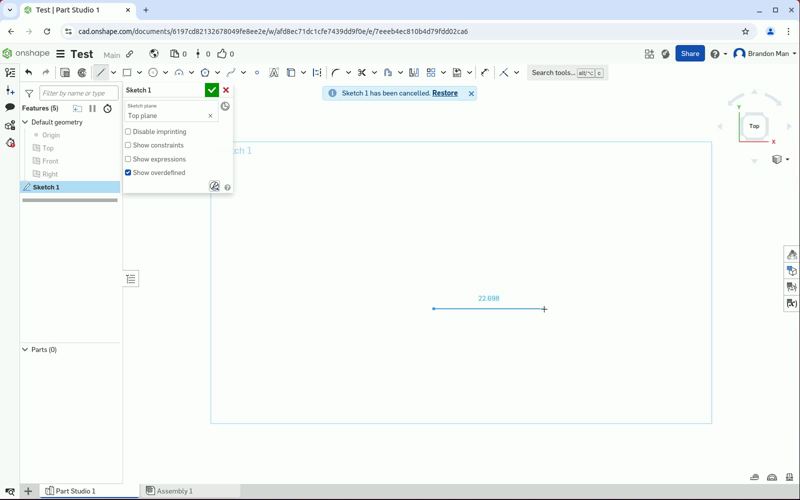
click(544, 308)
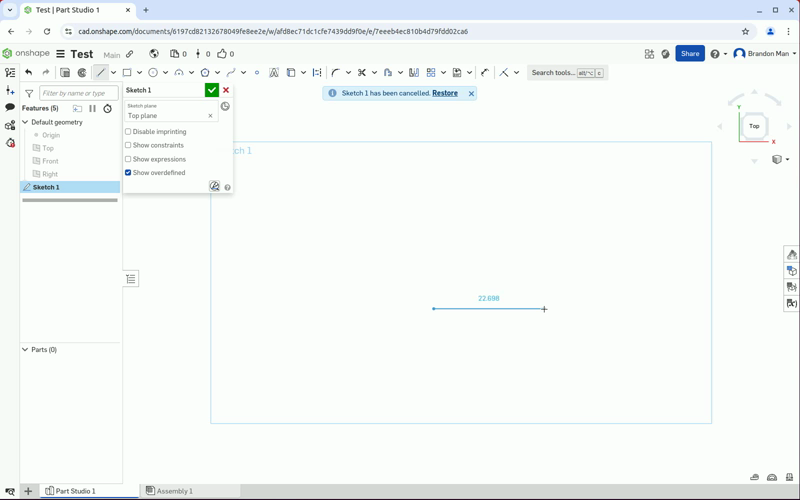
key_up(shift)
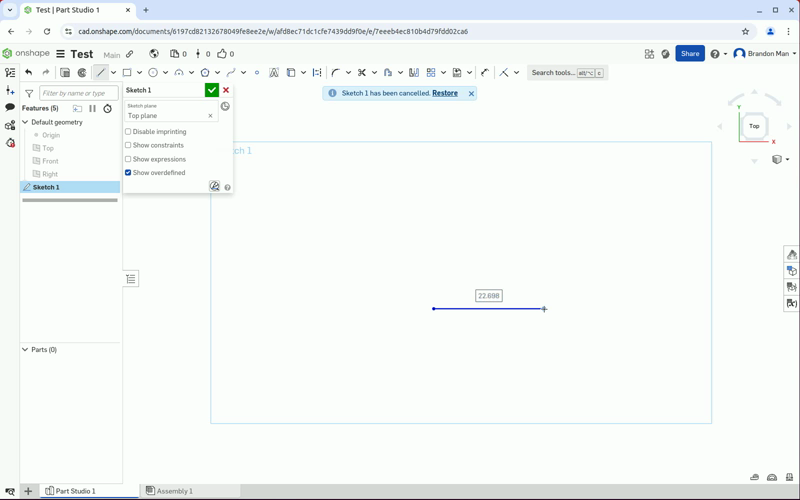
key_down(shift)
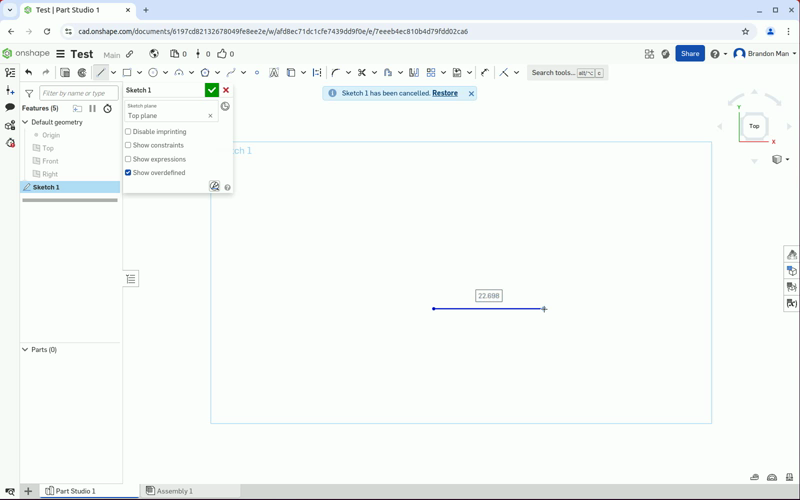
mouse_move(544, 170)
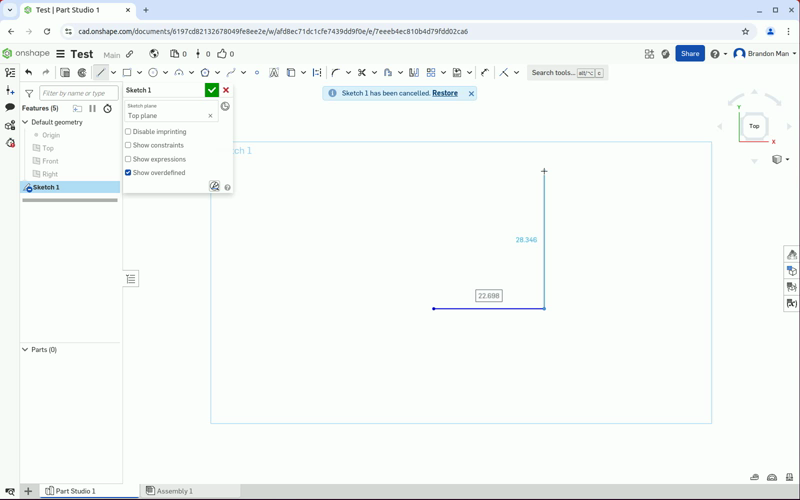
click(544, 170)
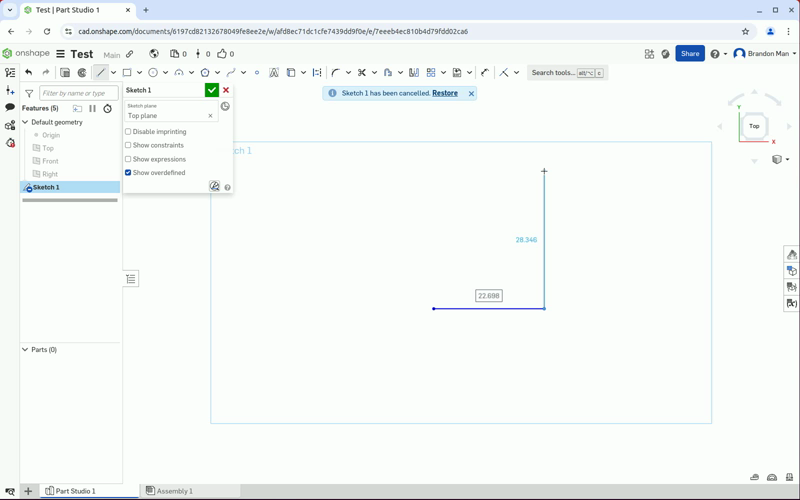
key_up(shift)
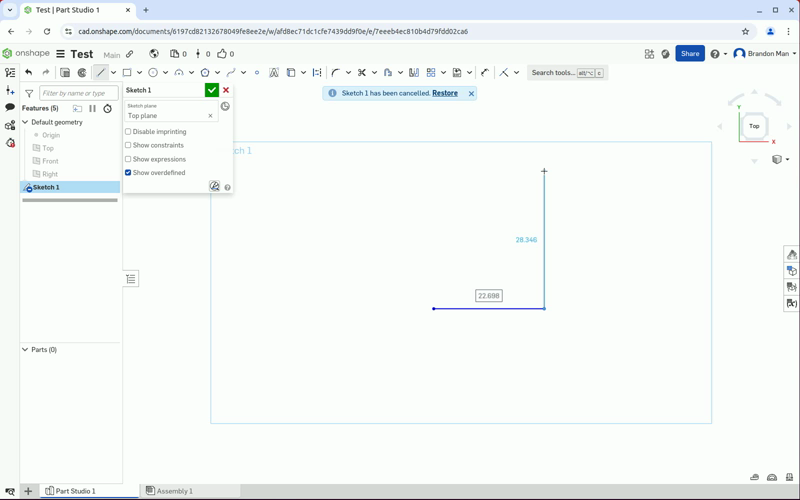
key_down(shift)
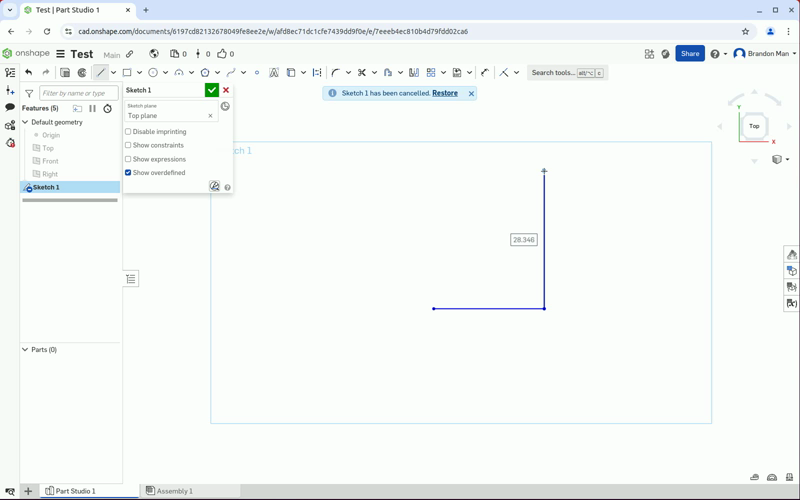
mouse_move(433, 170)
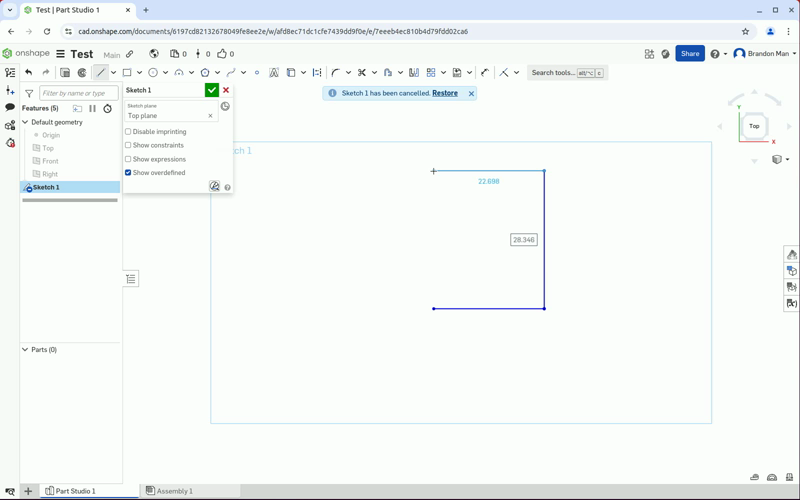
click(433, 170)
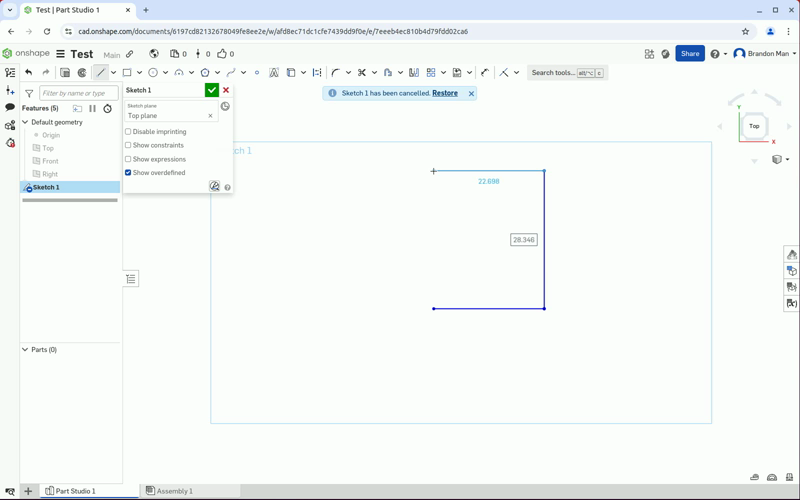
key_up(shift)
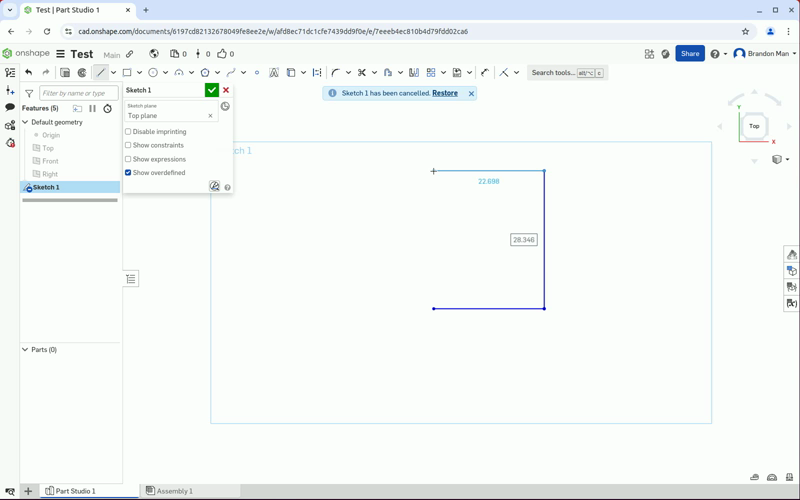
key_down(shift)
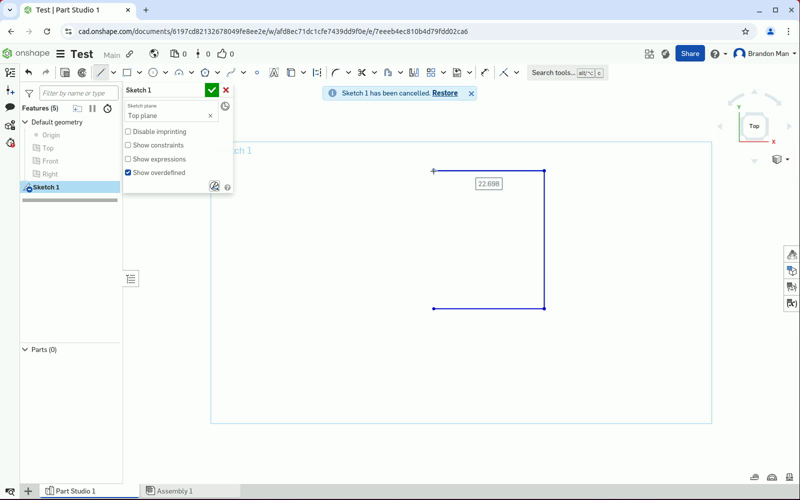
mouse_move(433, 308)
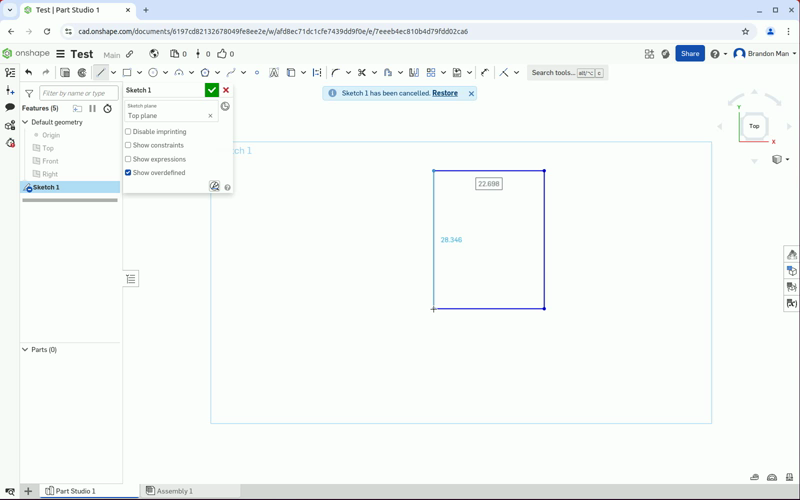
key_up(shift)
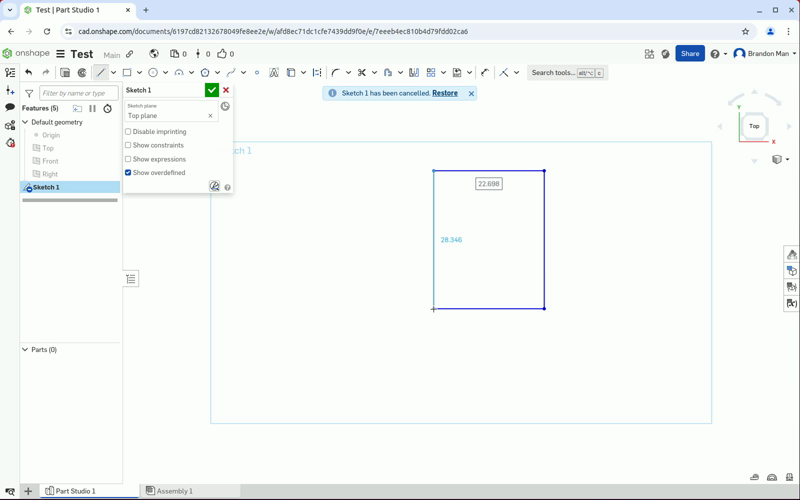
click(433, 308)
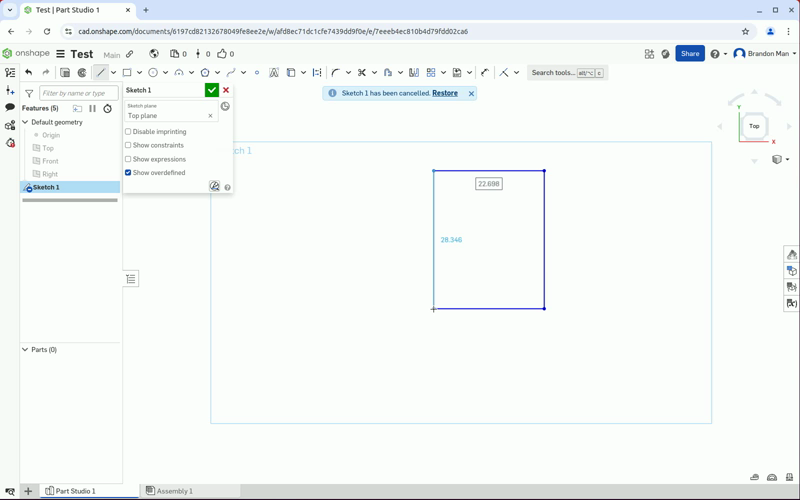
key(esc)
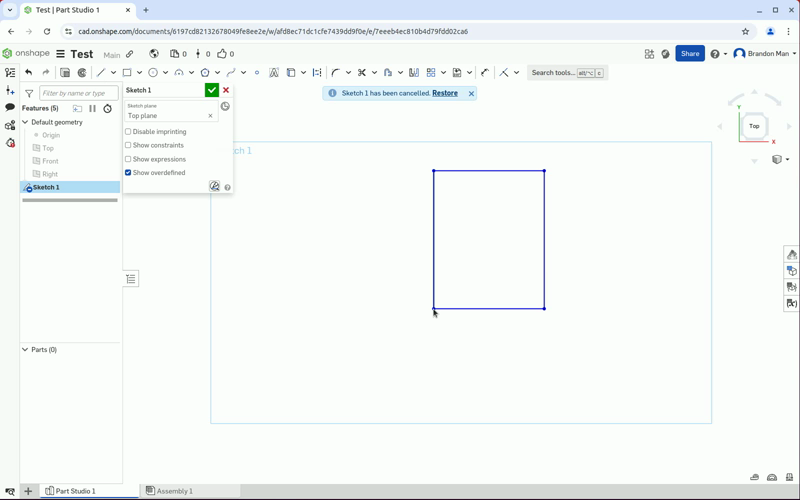
mouse_move(510, 298)
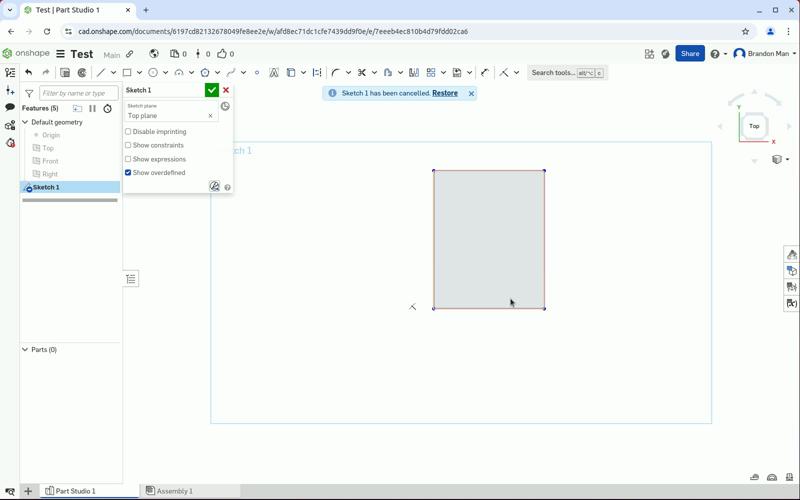
click(510, 298)
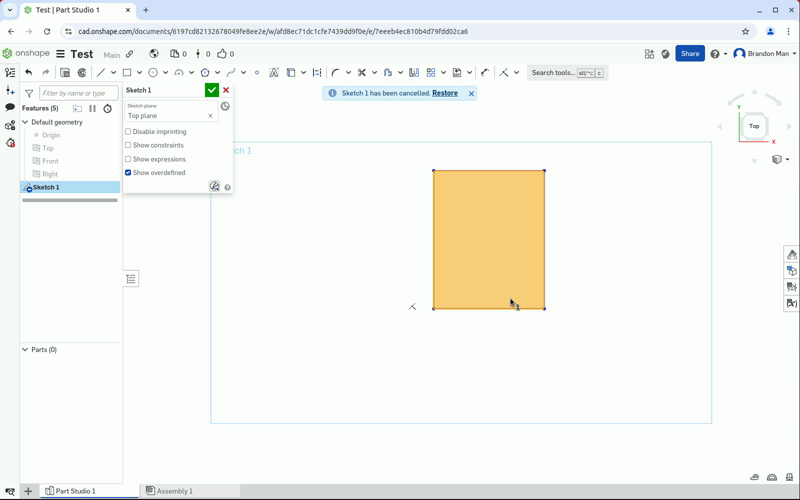
mouse_move(73, 352)
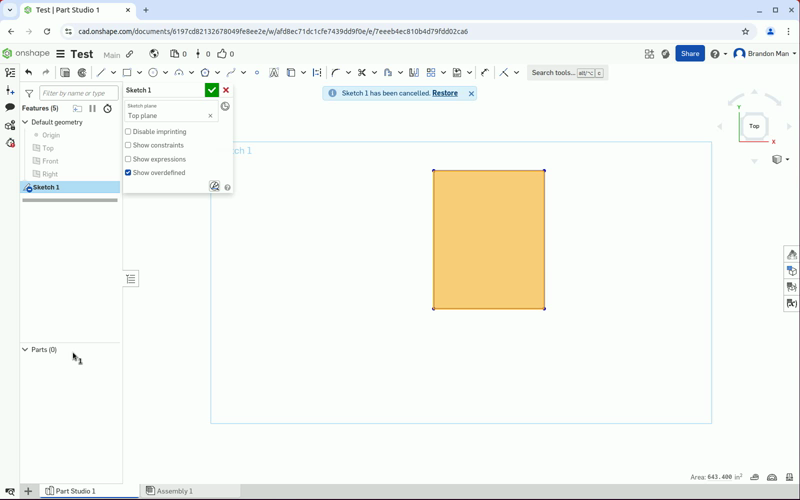
key(shift+y)
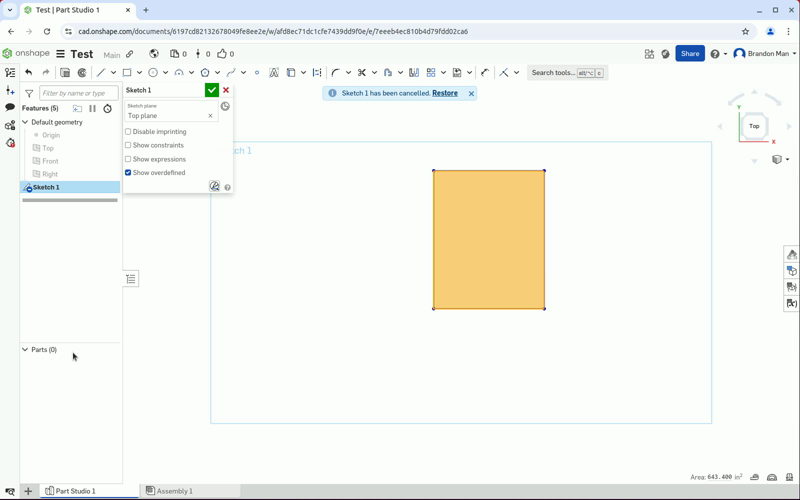
key(shift+e)
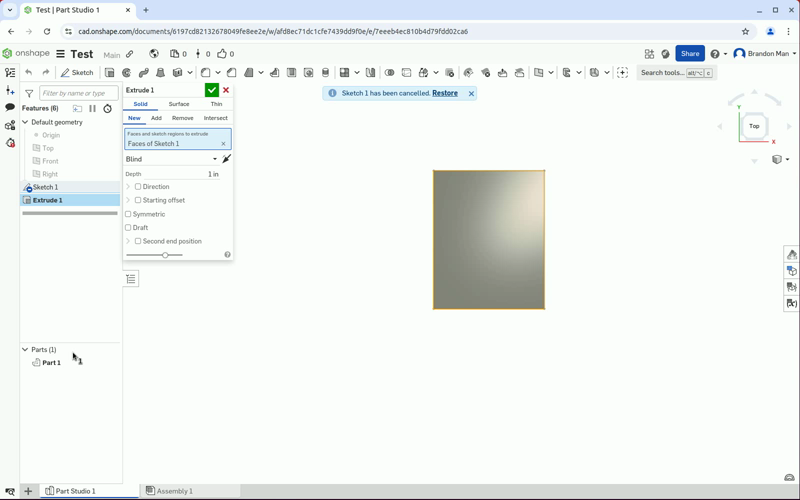
mouse_move(143, 106)
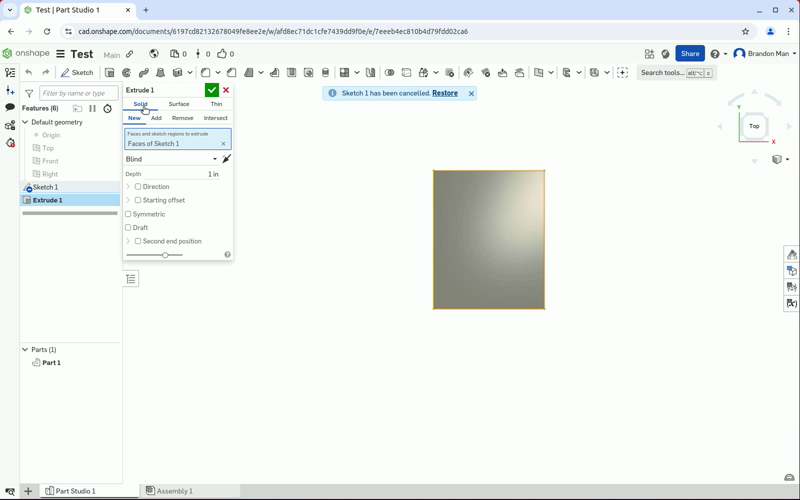
click(143, 106)
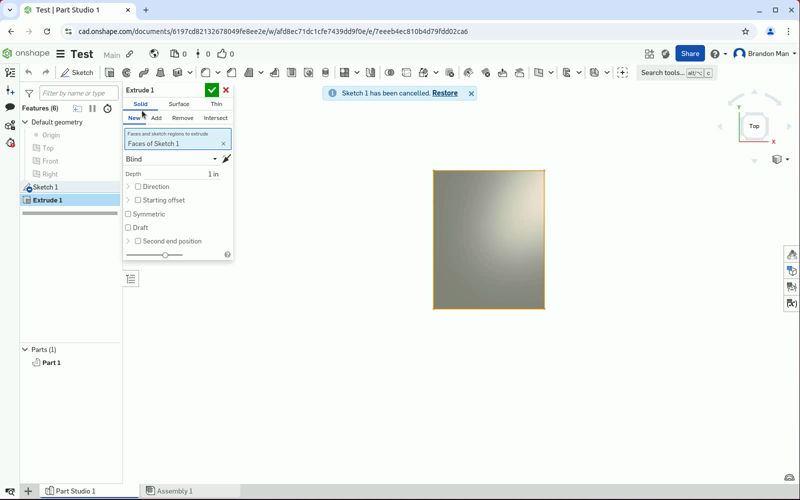
mouse_move(137, 120)
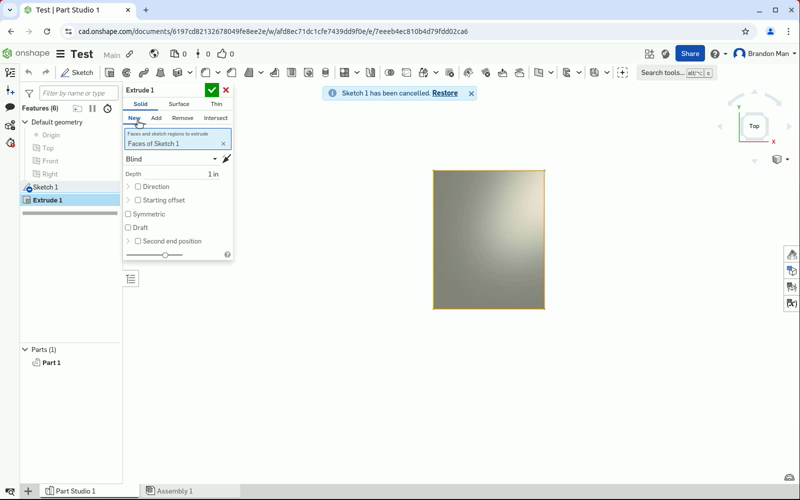
click(137, 120)
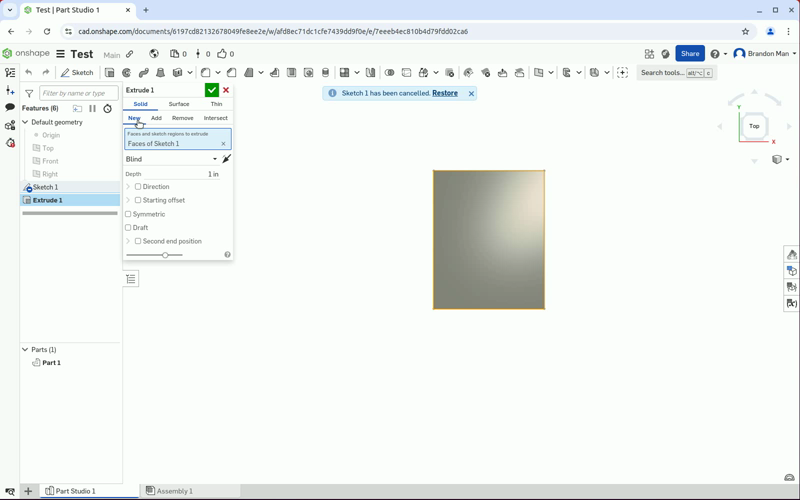
key(tab, 4)
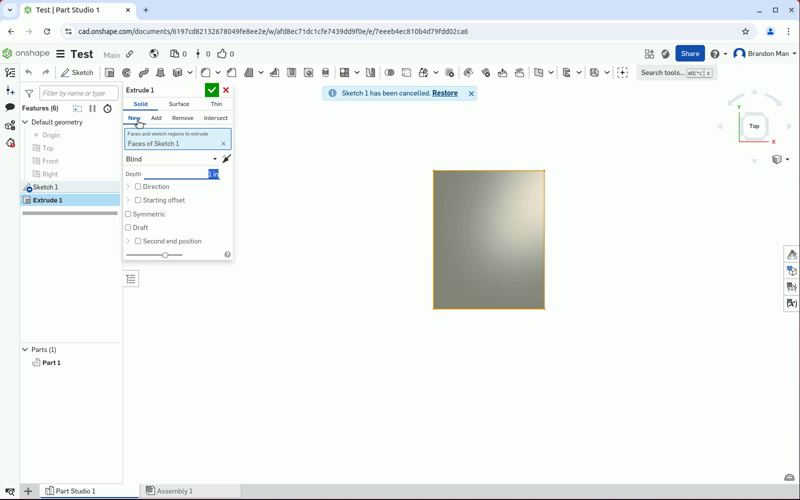
text(1.685)
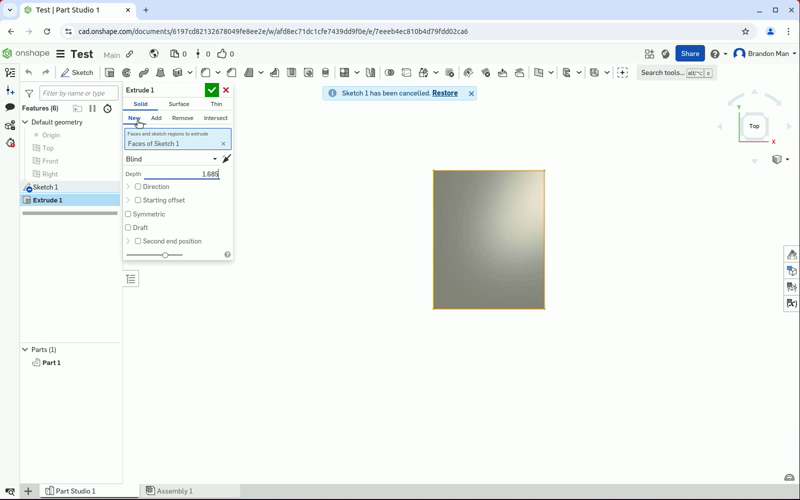
key(enter)
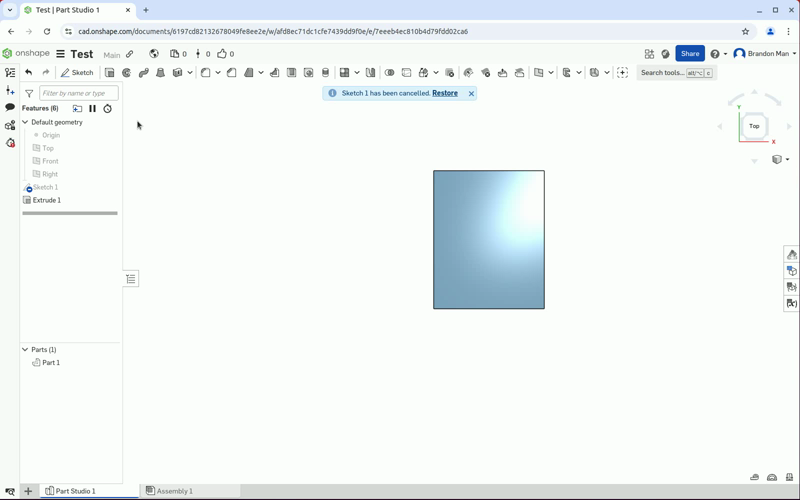
key(shift+h)
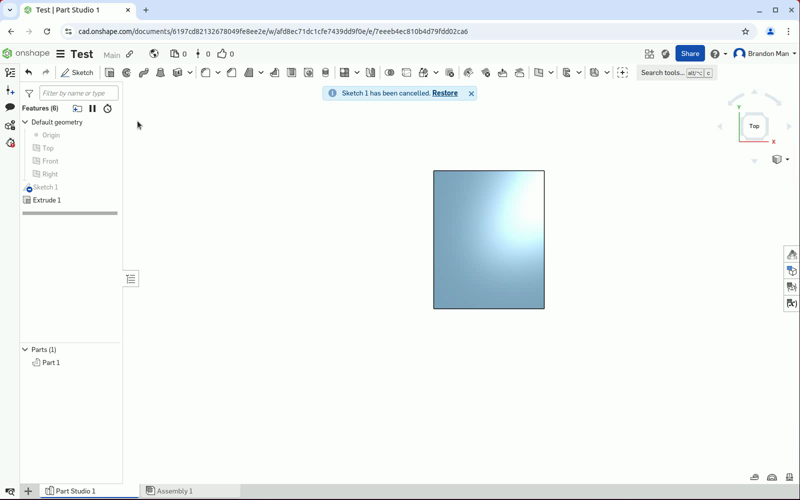
key(shift+h)
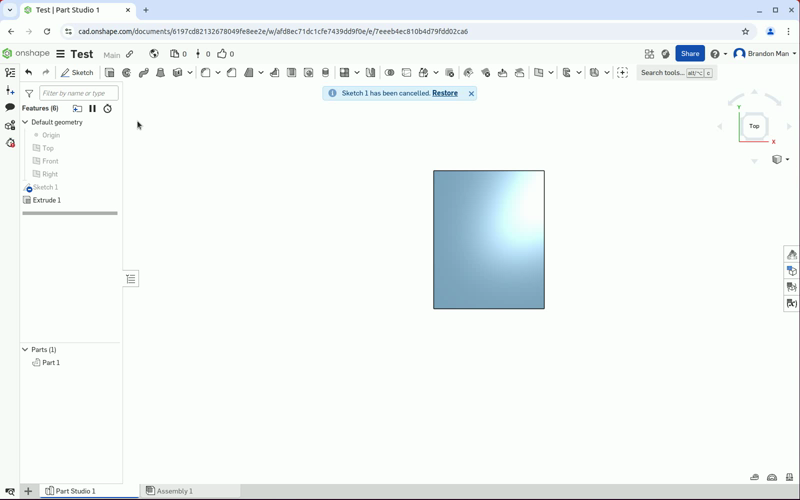
mouse_move(73, 189)
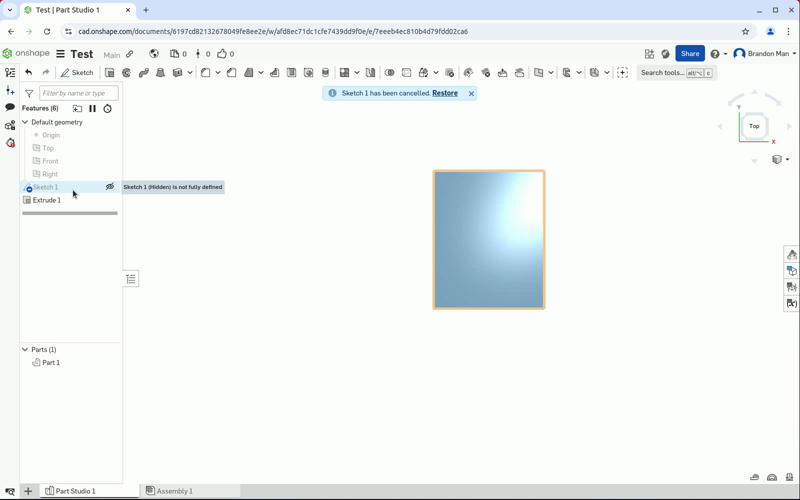
click(73, 189)
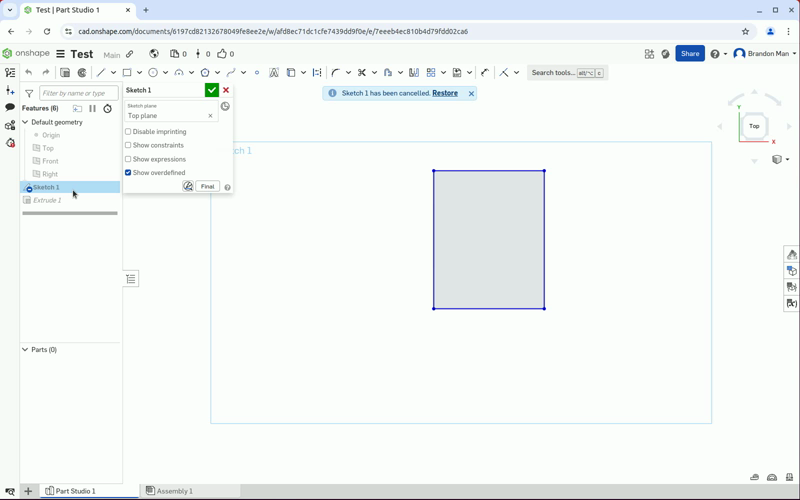
mouse_move(229, 92)
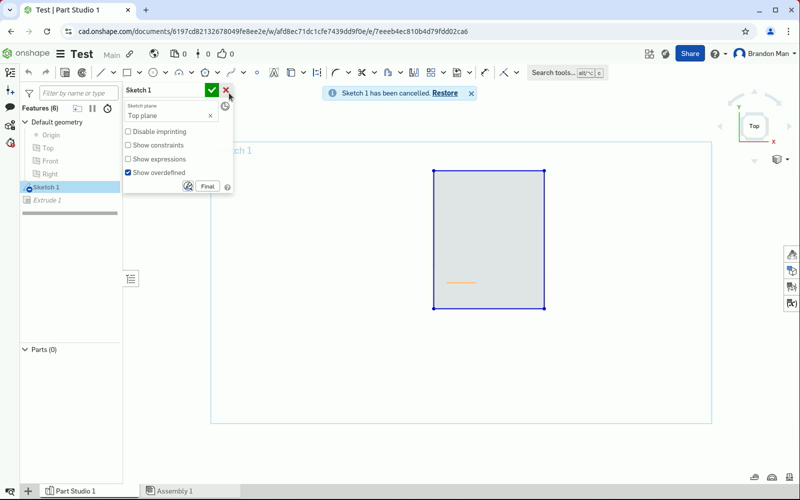
click(229, 92)
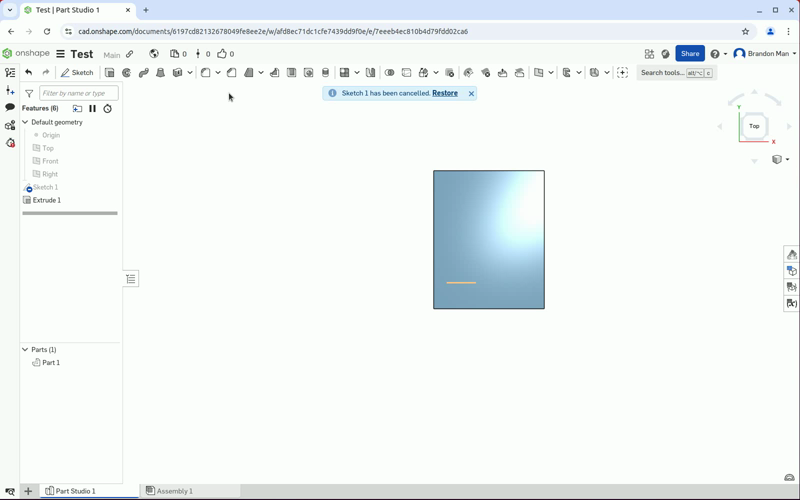
mouse_move(541, 75)
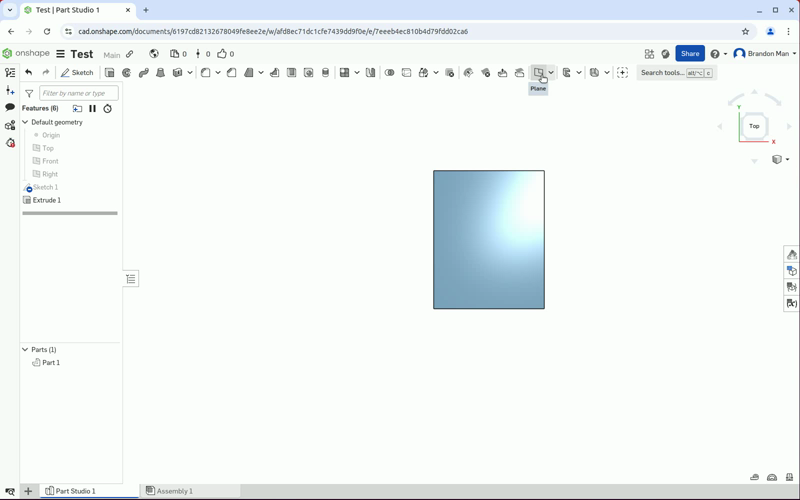
click(541, 75)
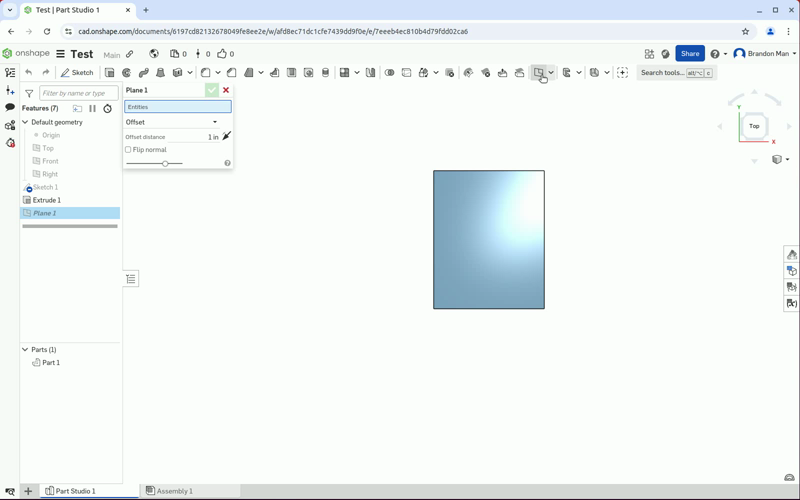
mouse_move(73, 150)
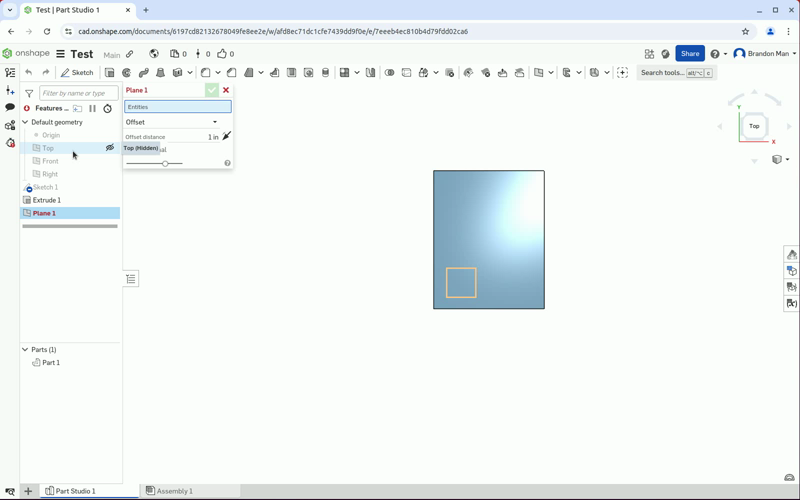
click(73, 150)
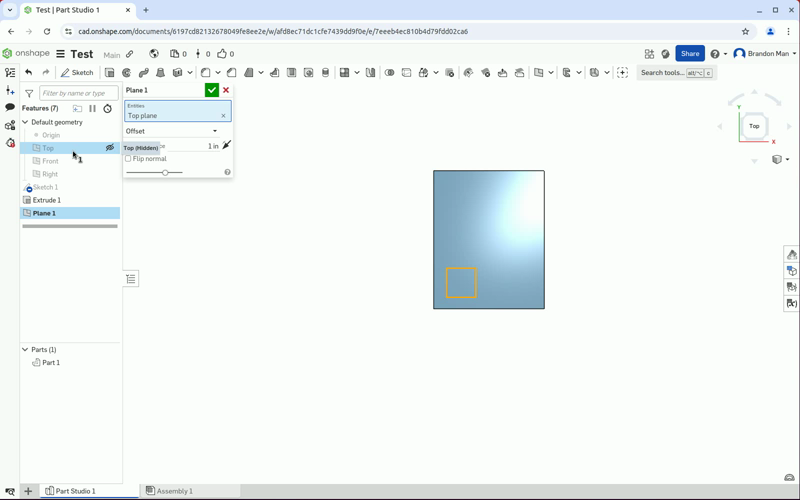
key(tab, 2)
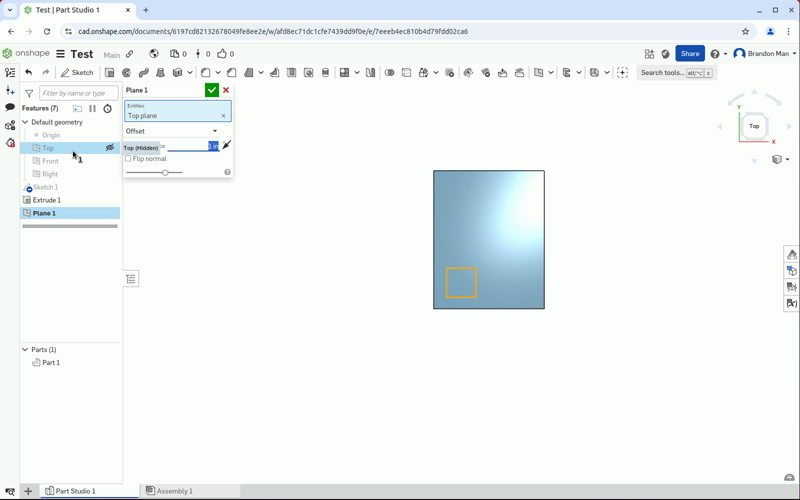
text(1.695)
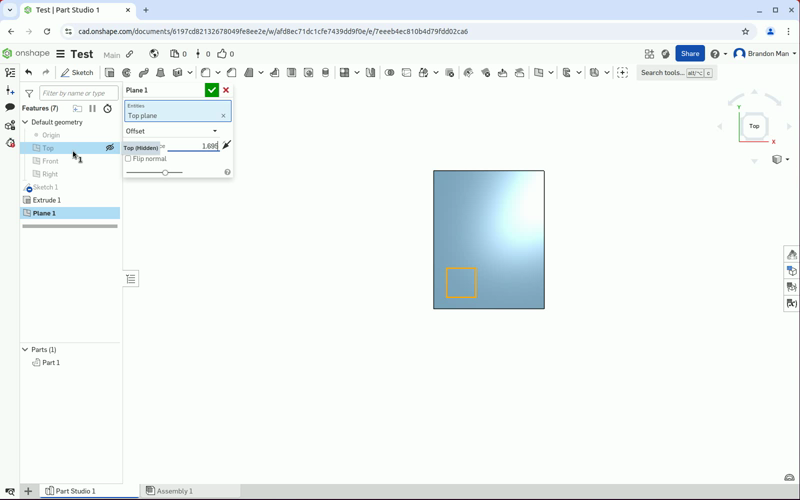
key(enter, 2)
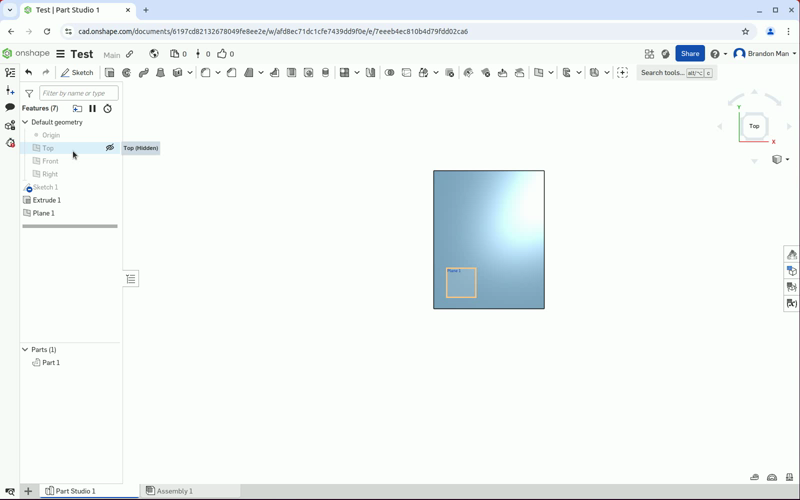
key(shift+s)
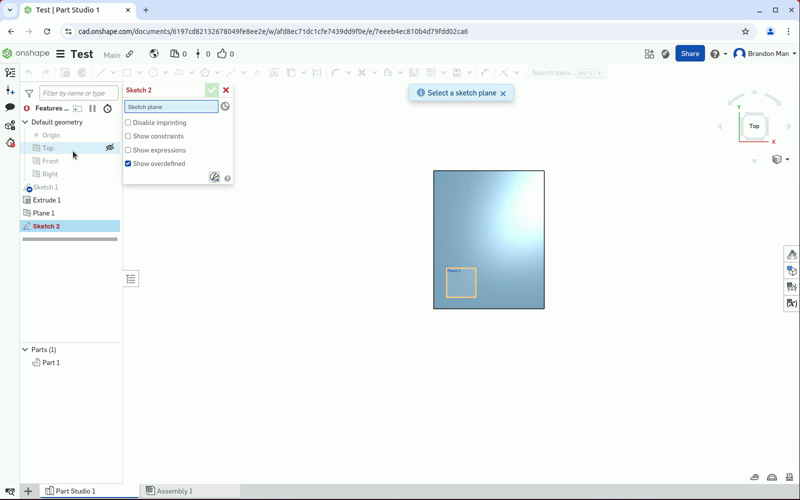
mouse_move(73, 215)
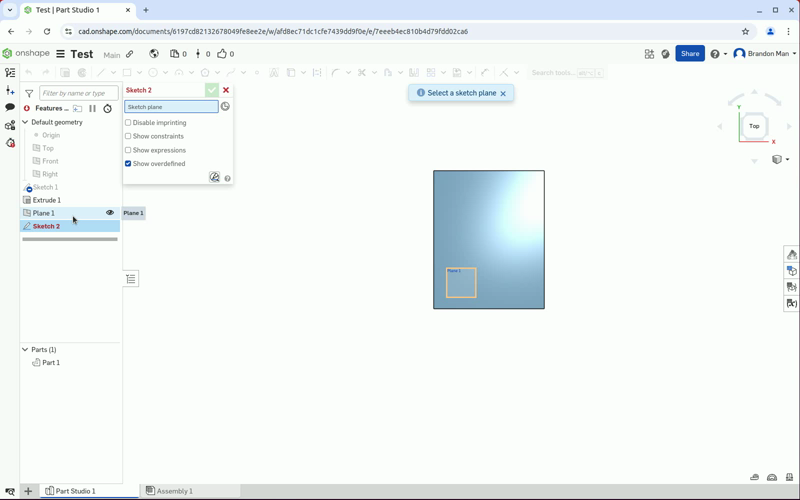
click(73, 215)
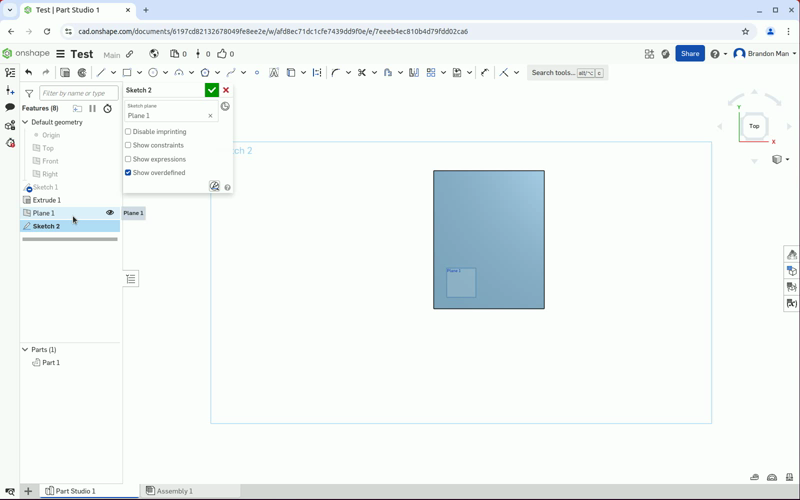
mouse_move(73, 352)
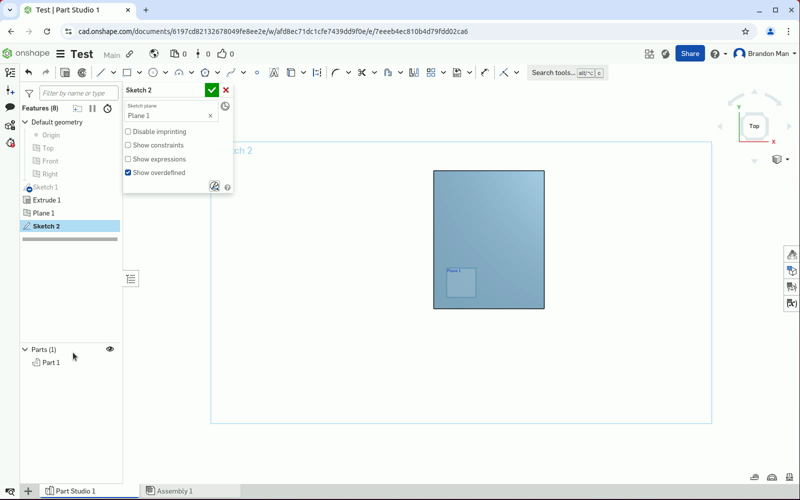
key(y)
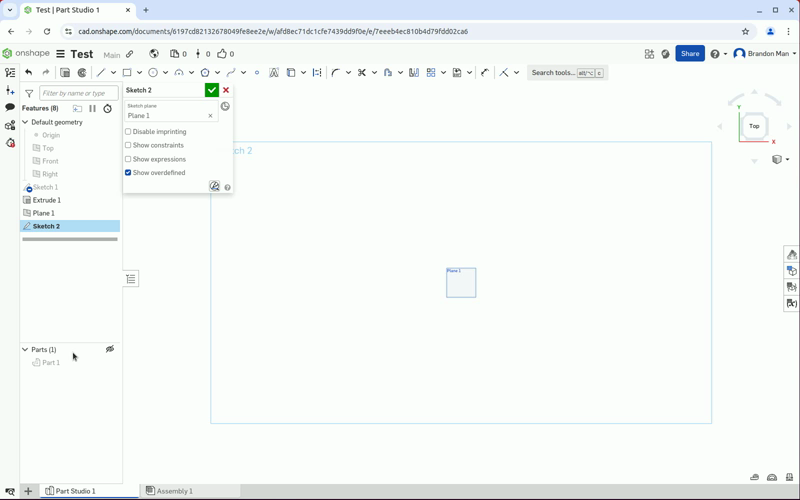
key(l)
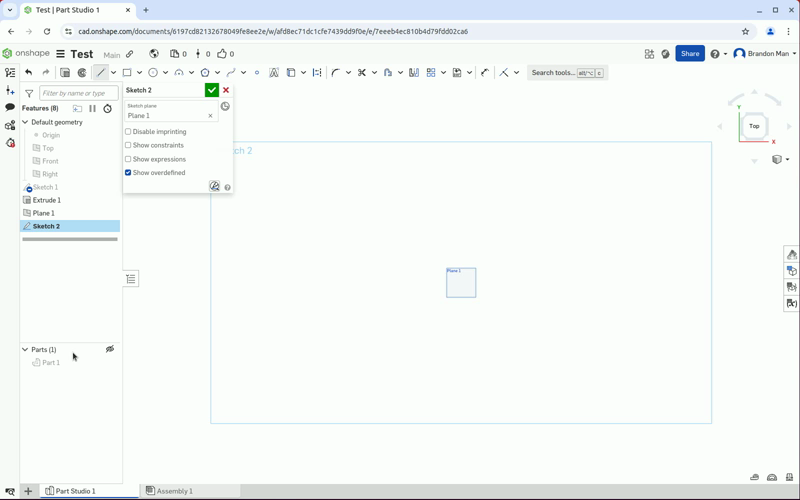
key_down(shift)
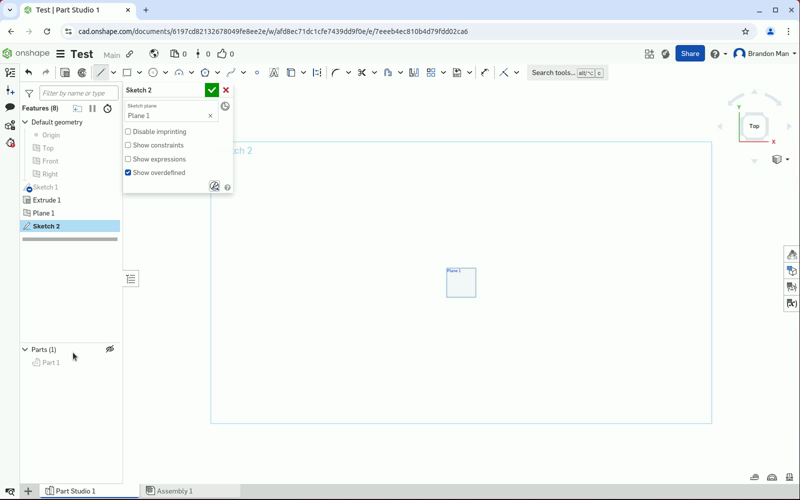
mouse_move(436, 308)
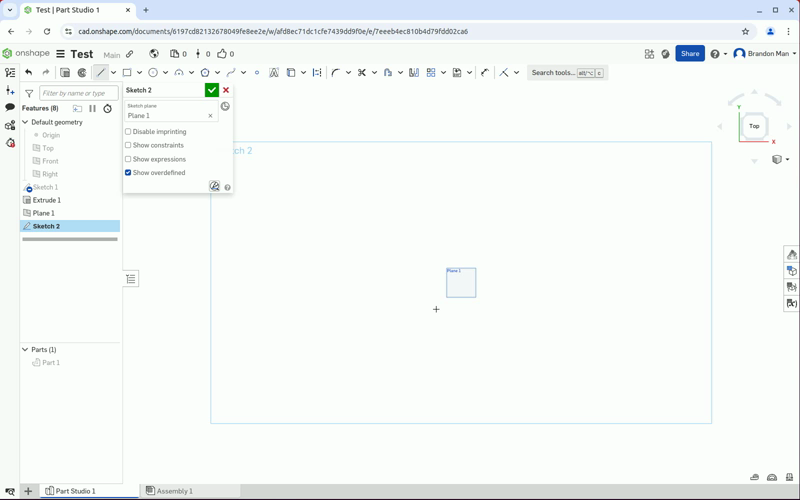
click(436, 308)
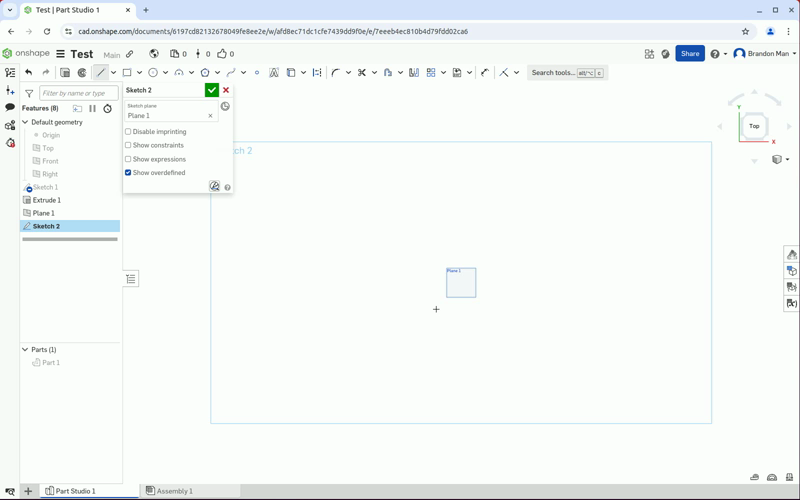
key_up(shift)
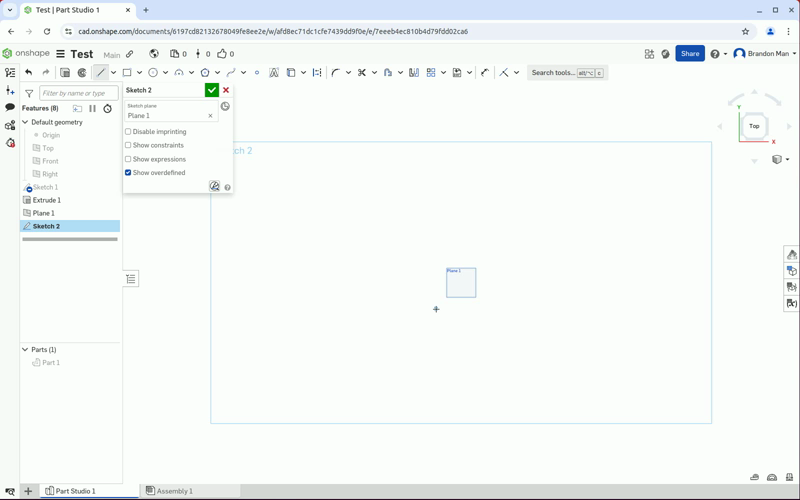
key_down(shift)
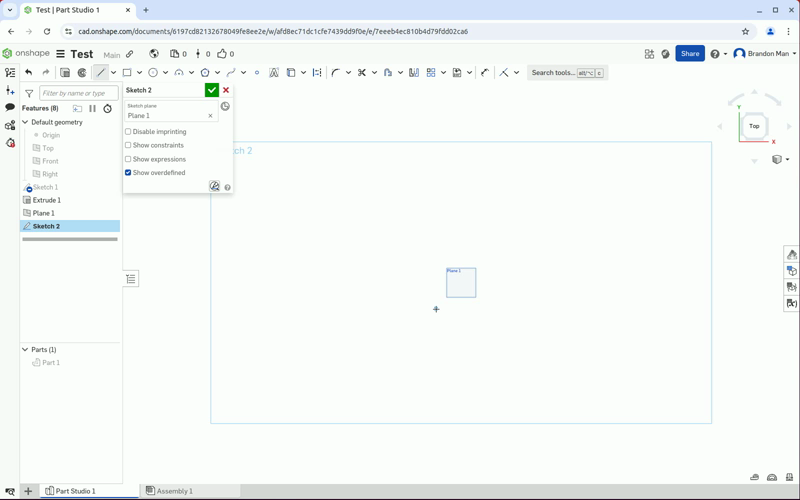
mouse_move(466, 308)
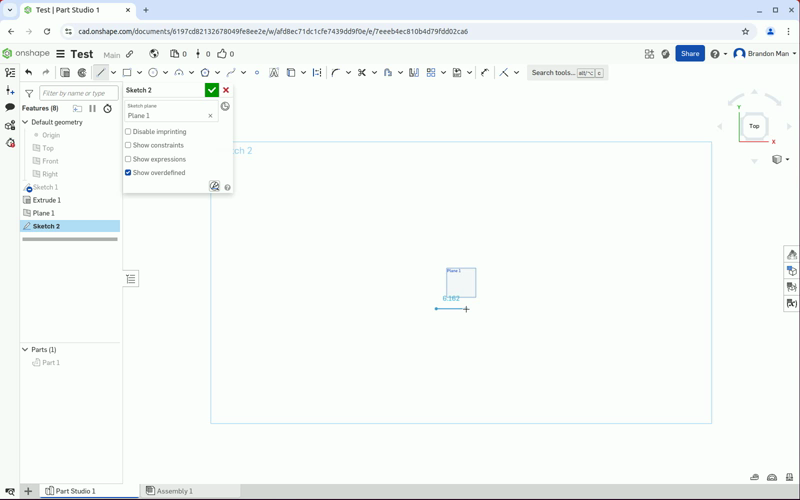
mouse_move(478, 308)
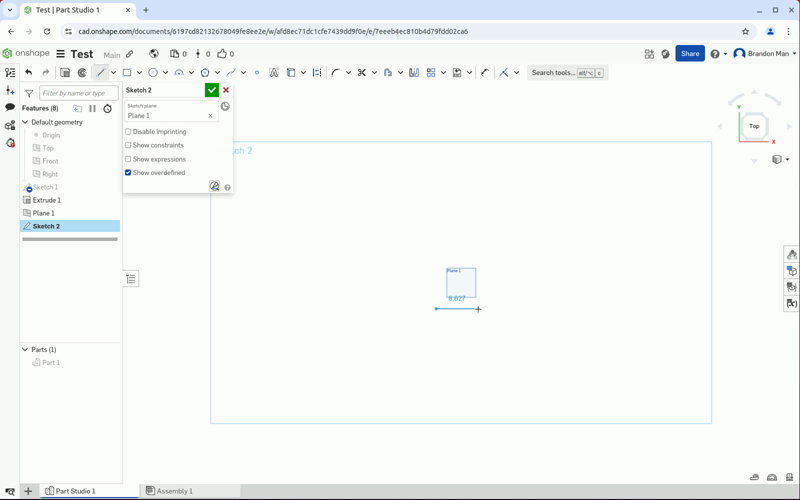
click(478, 308)
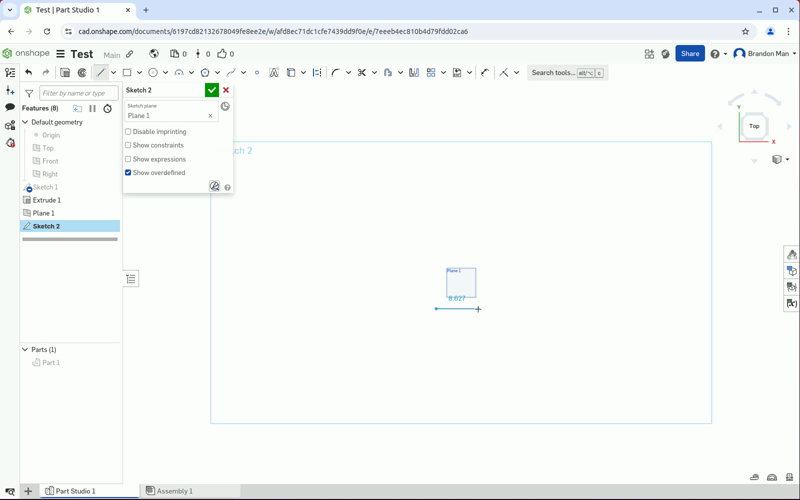
key_up(shift)
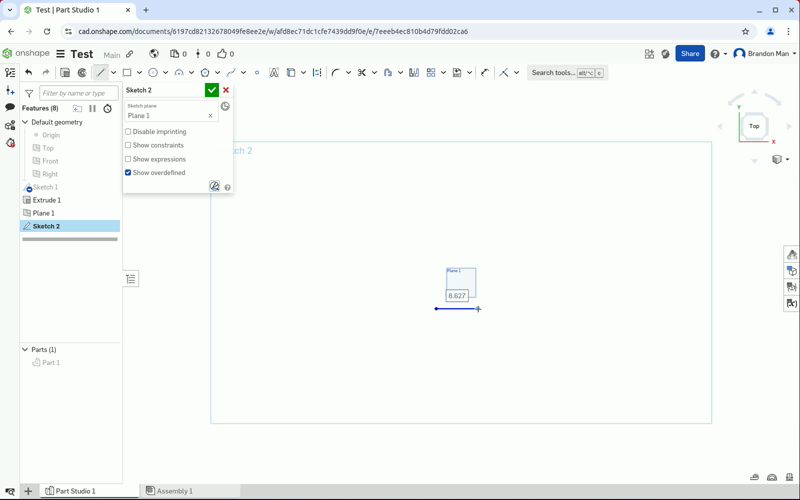
key_down(shift)
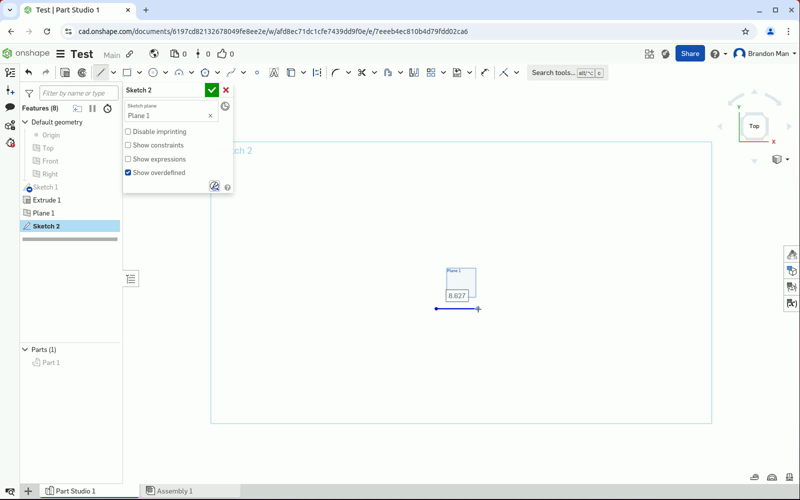
mouse_move(478, 218)
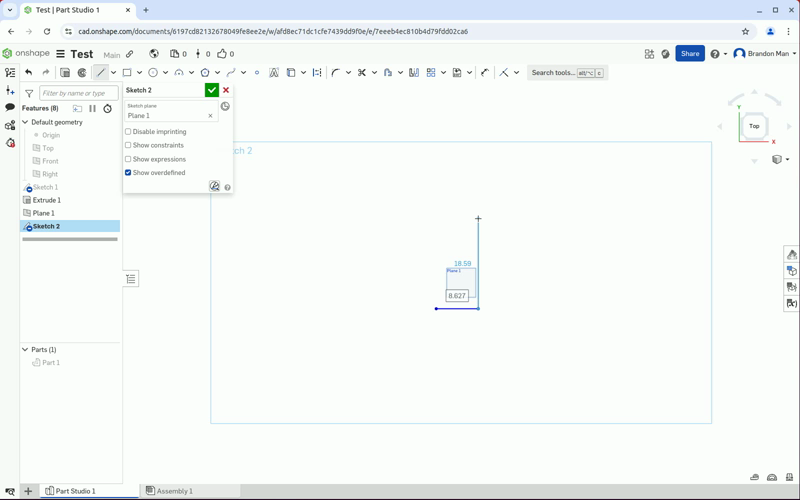
click(478, 218)
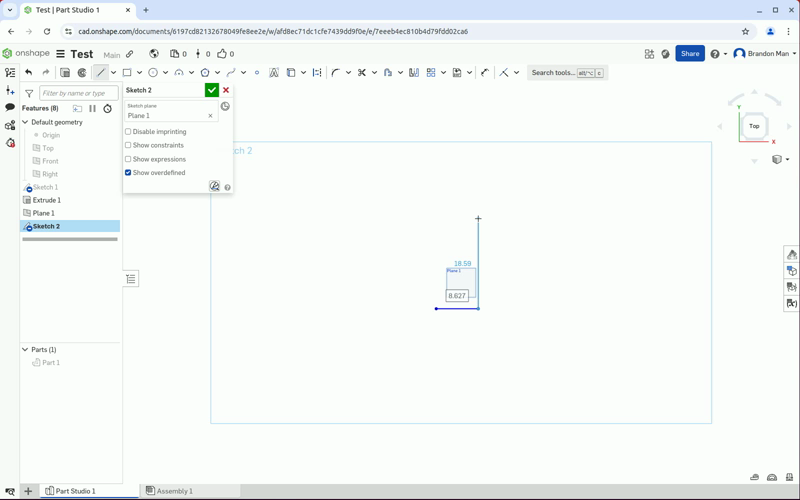
key_up(shift)
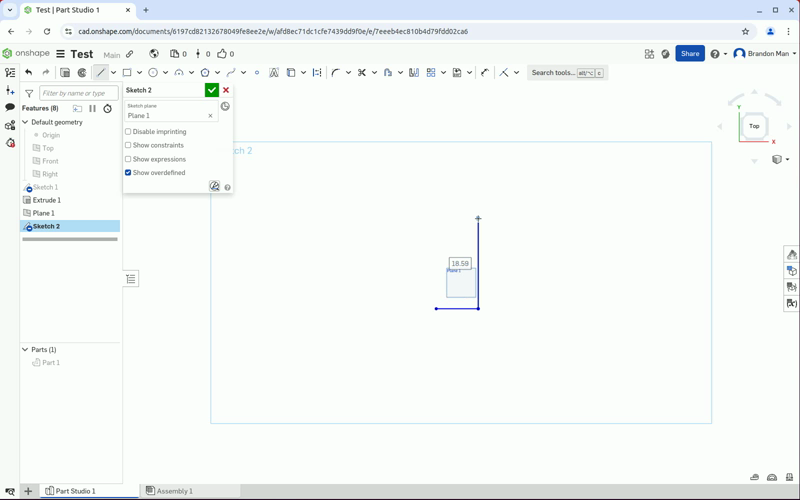
key_down(shift)
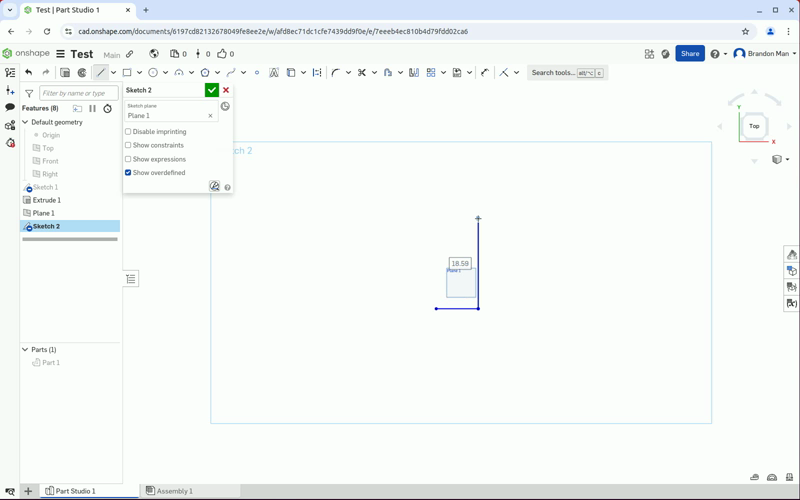
mouse_move(508, 218)
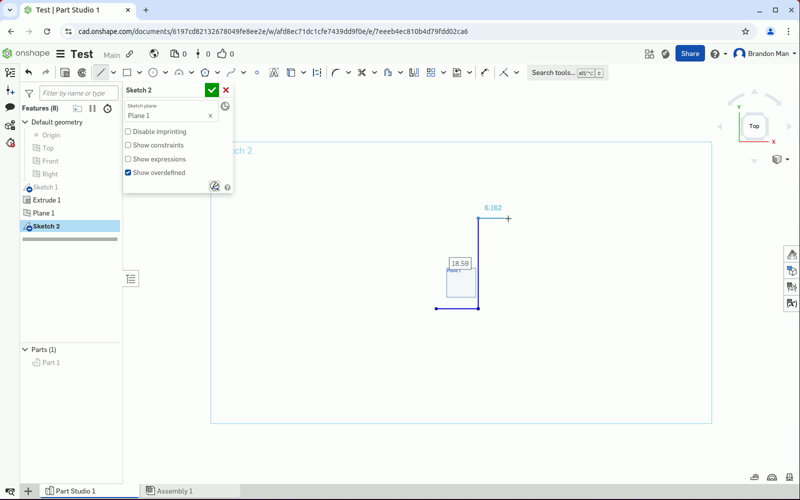
mouse_move(436, 218)
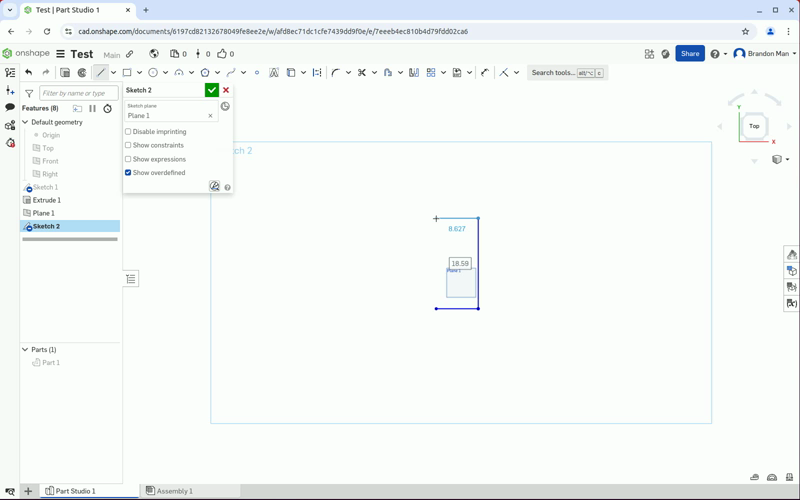
click(436, 218)
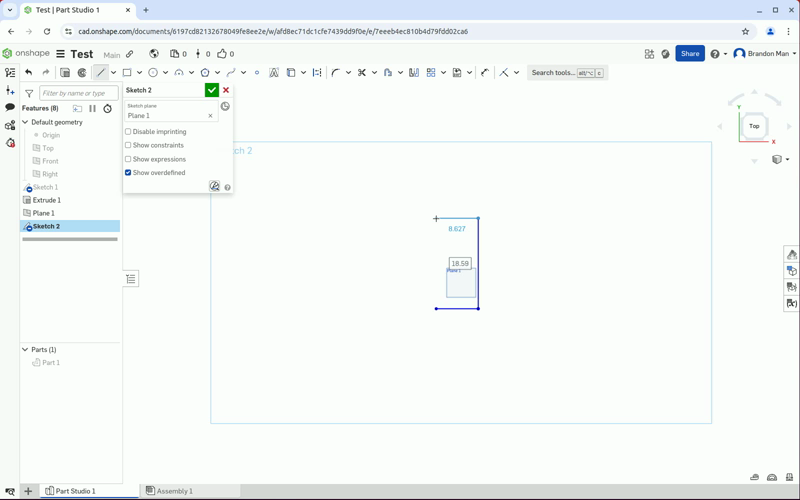
key_up(shift)
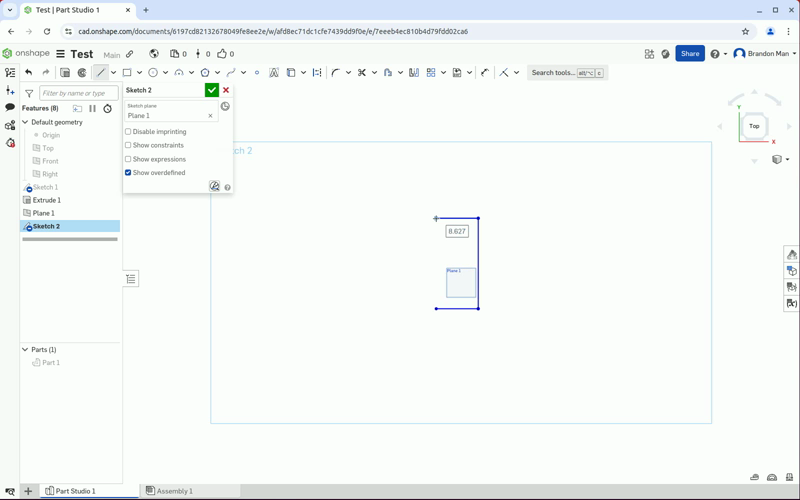
key_down(shift)
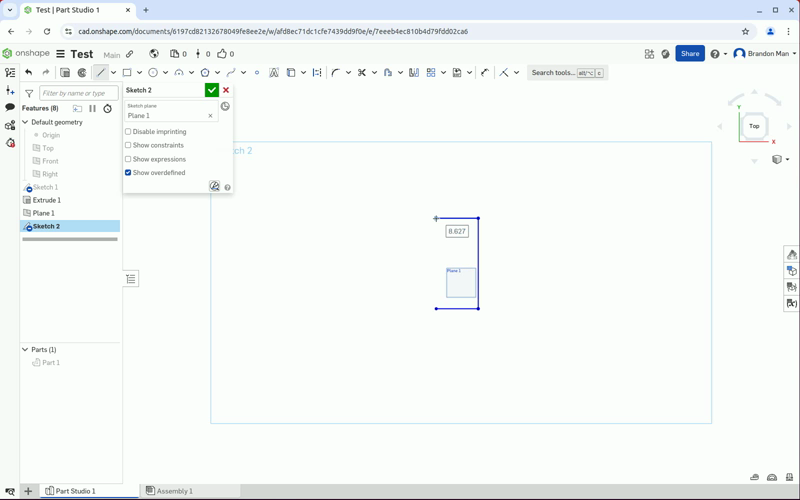
mouse_move(436, 308)
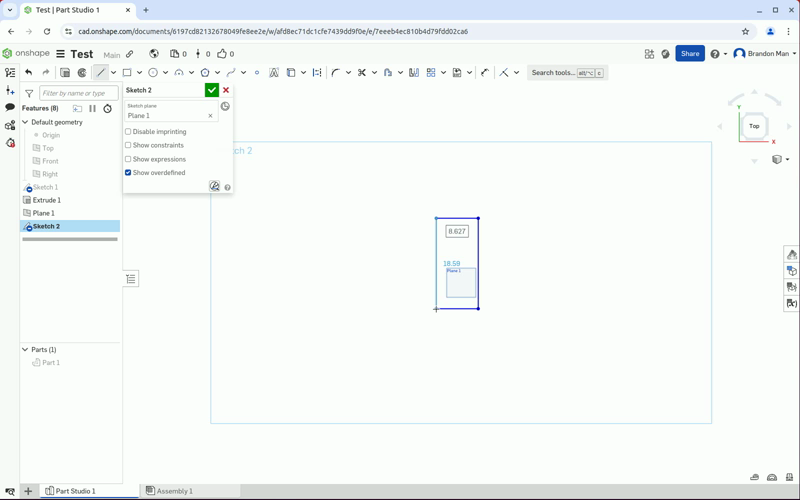
key_up(shift)
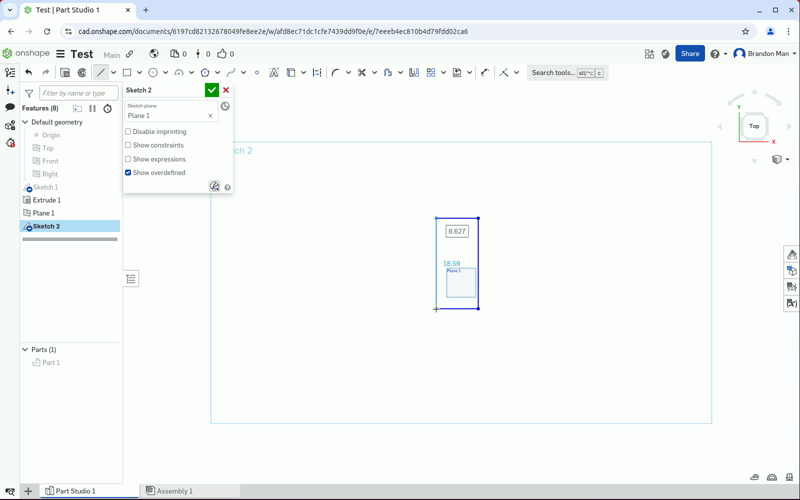
click(436, 308)
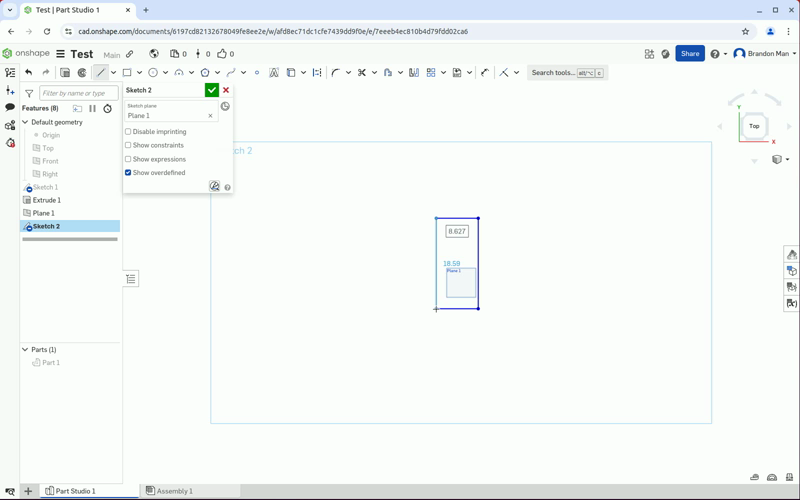
key(esc)
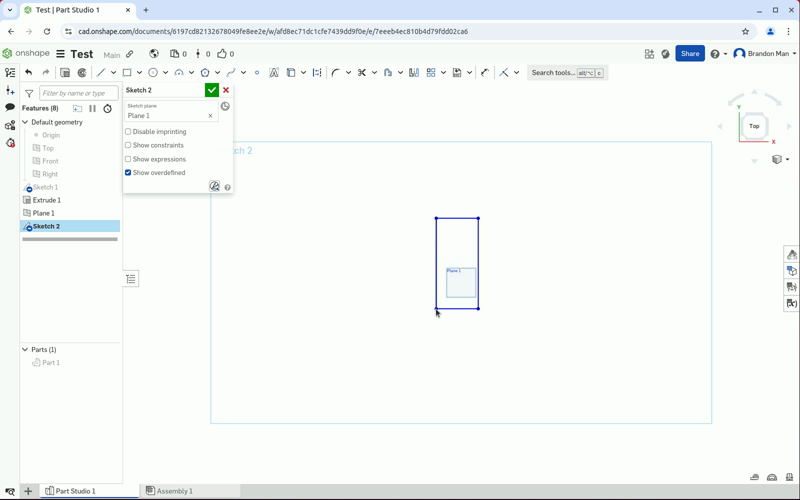
mouse_move(466, 272)
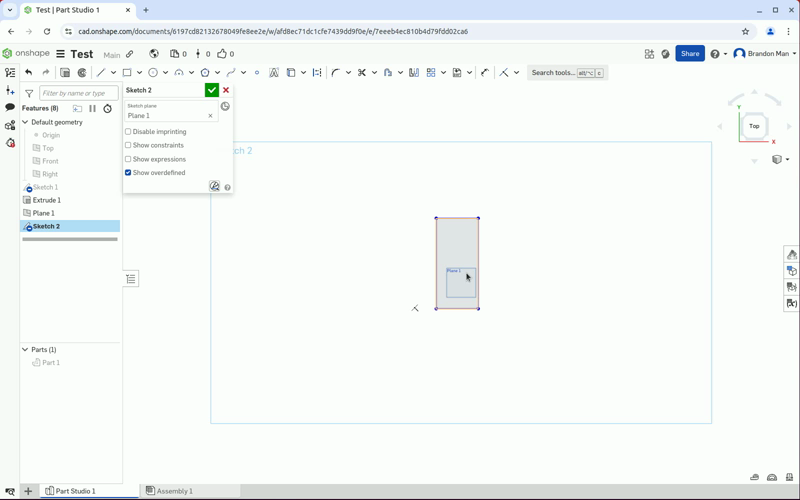
click(466, 272)
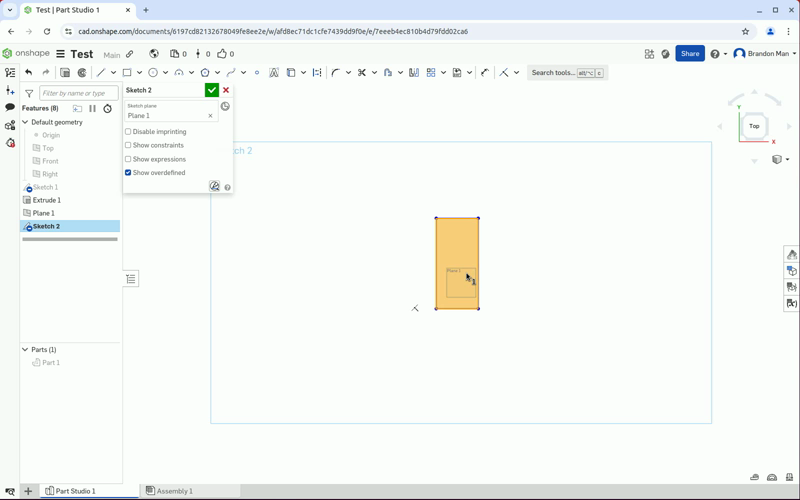
mouse_move(73, 352)
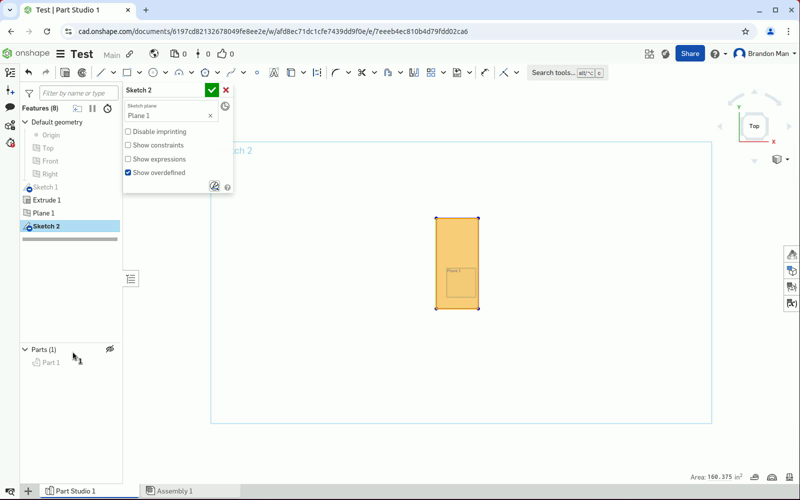
key(shift+y)
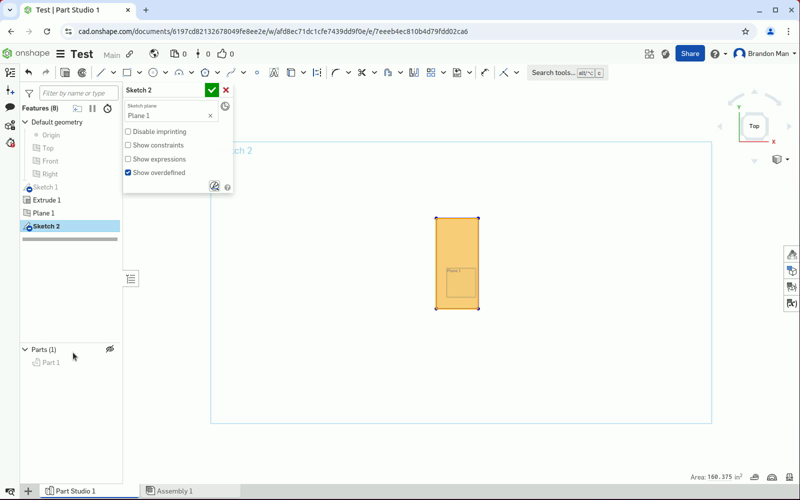
key(shift+e)
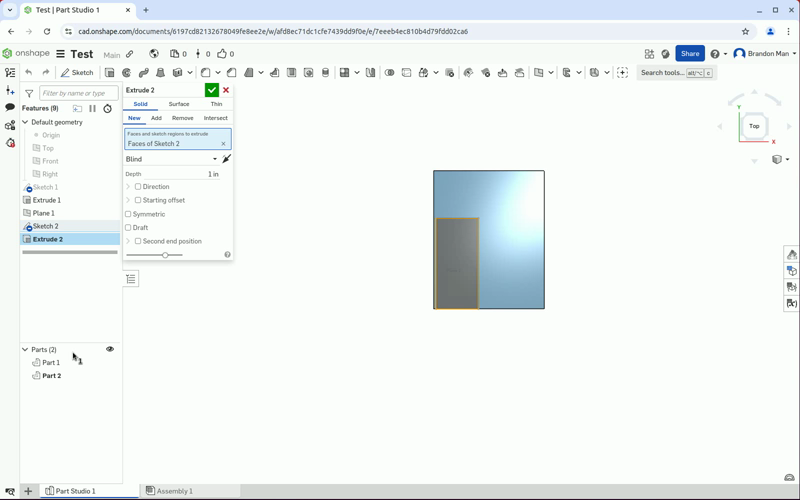
mouse_move(143, 106)
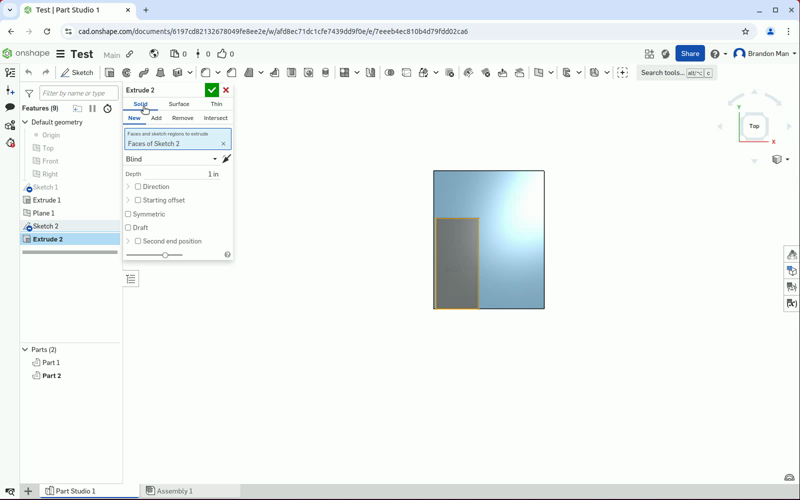
click(143, 106)
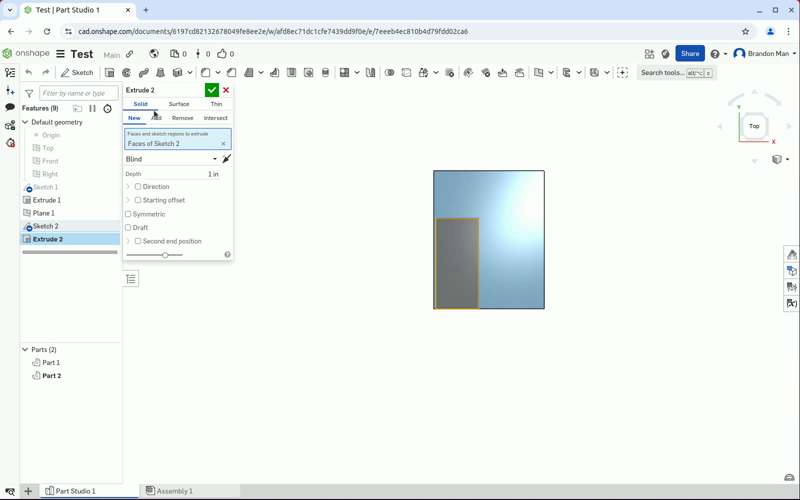
mouse_move(186, 120)
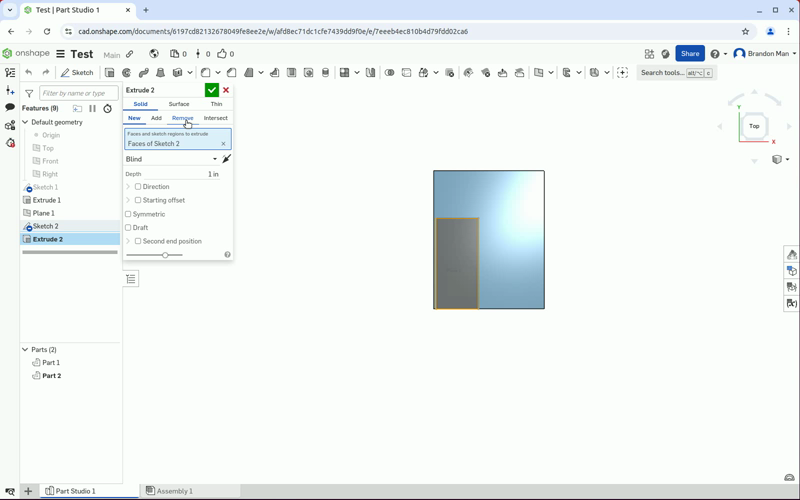
click(186, 120)
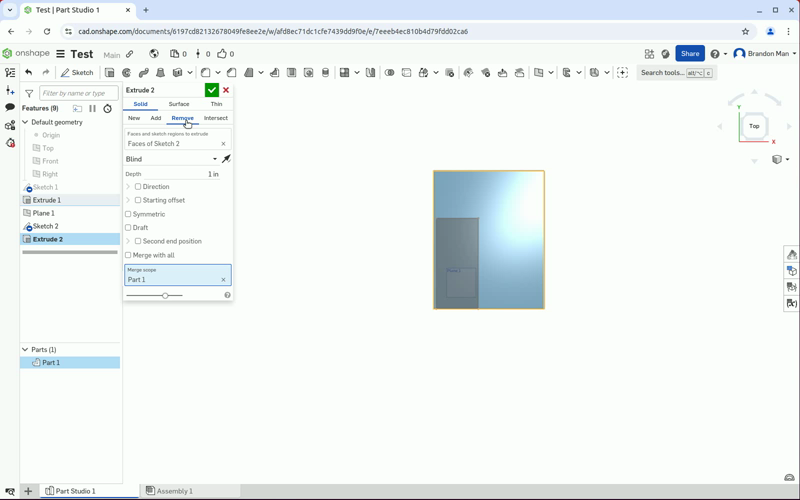
key(tab, 4)
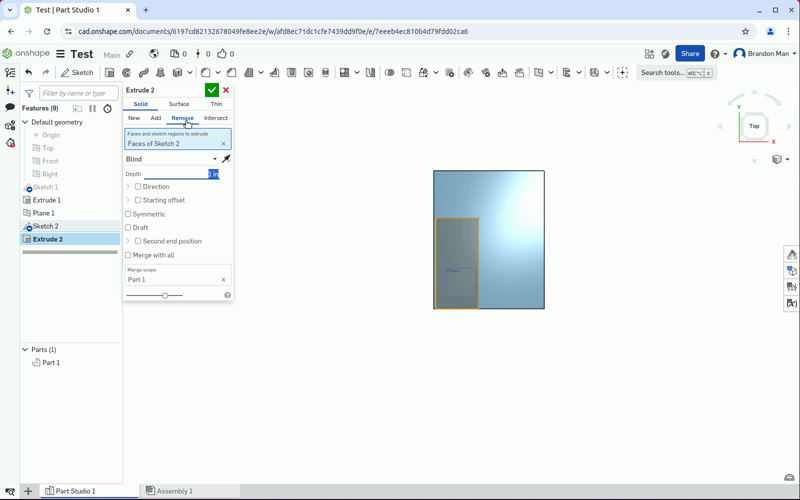
text(1.685)
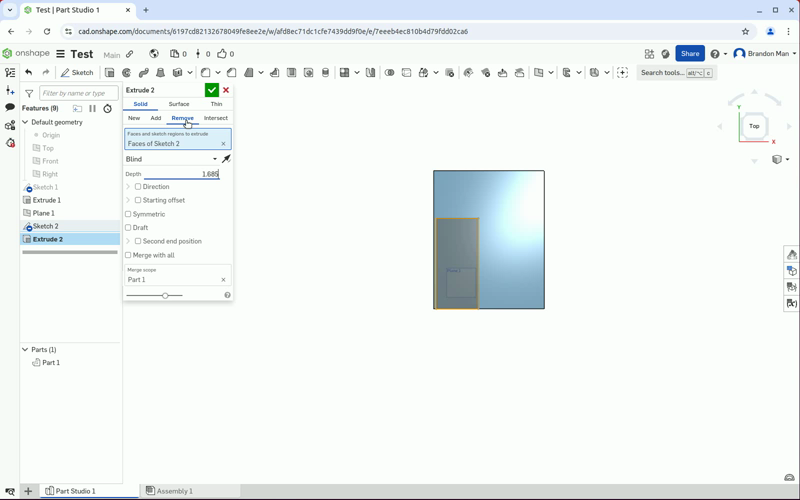
key(tab, 6)
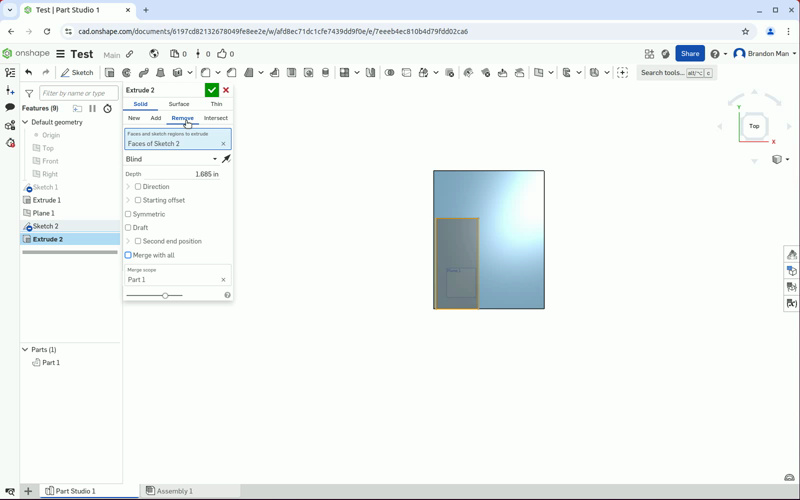
key(space)
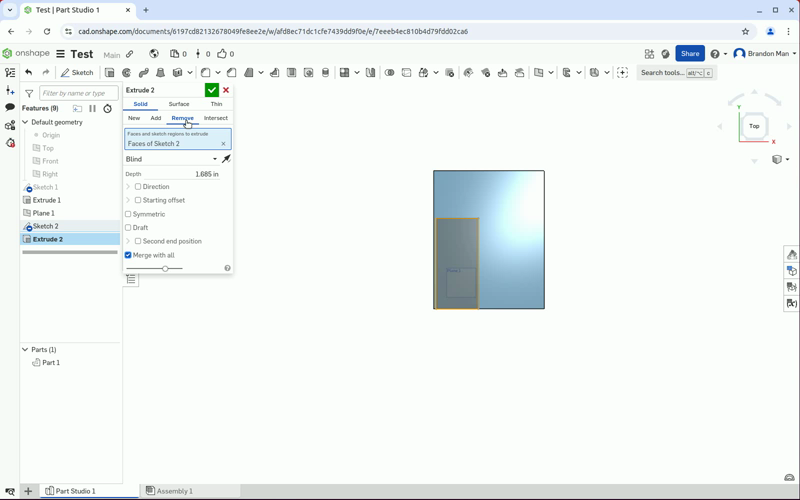
key(enter)
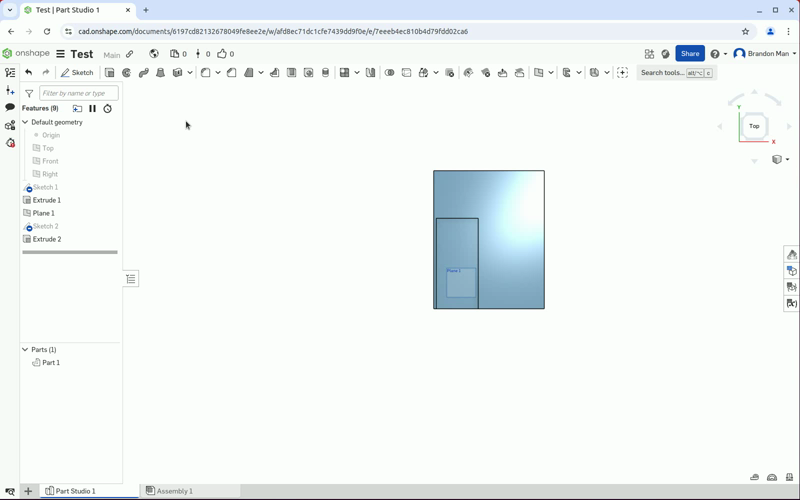
key(shift+h)
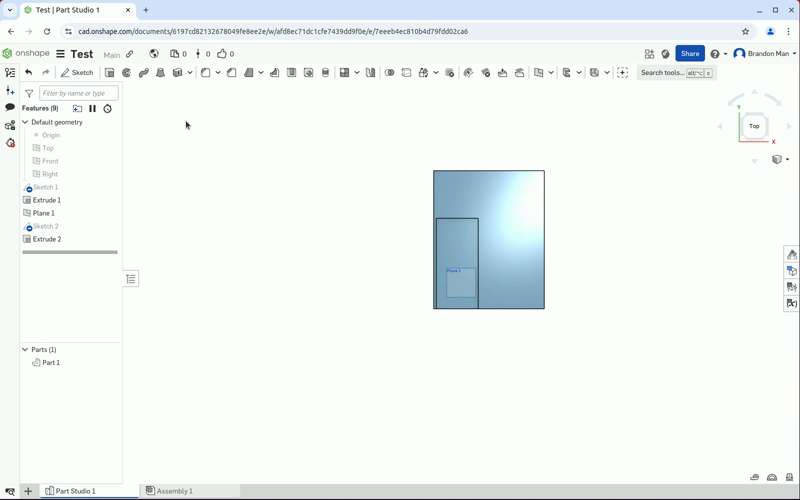
key(shift+h)
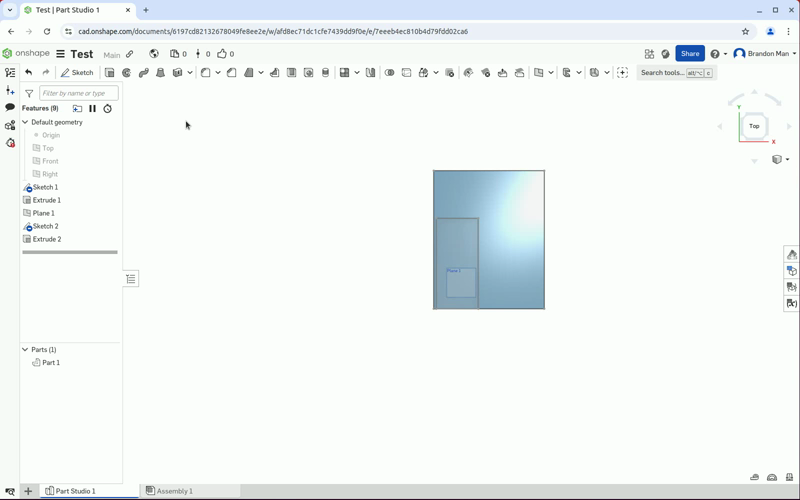
key(shift+7)
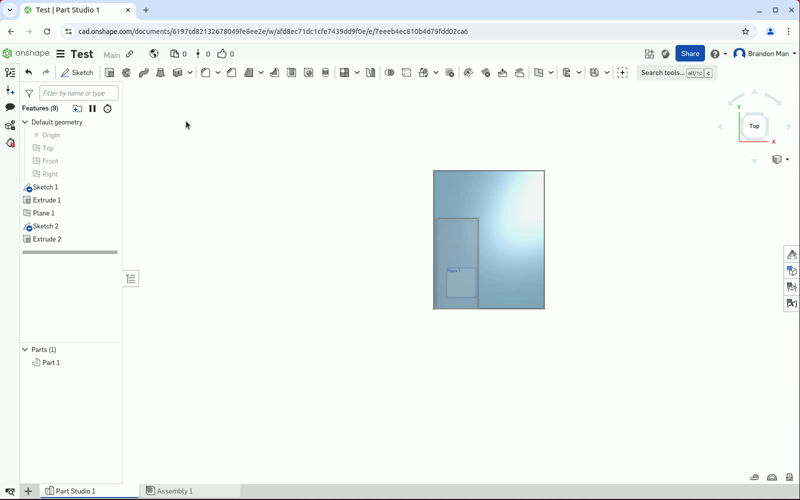
key(up, 3)
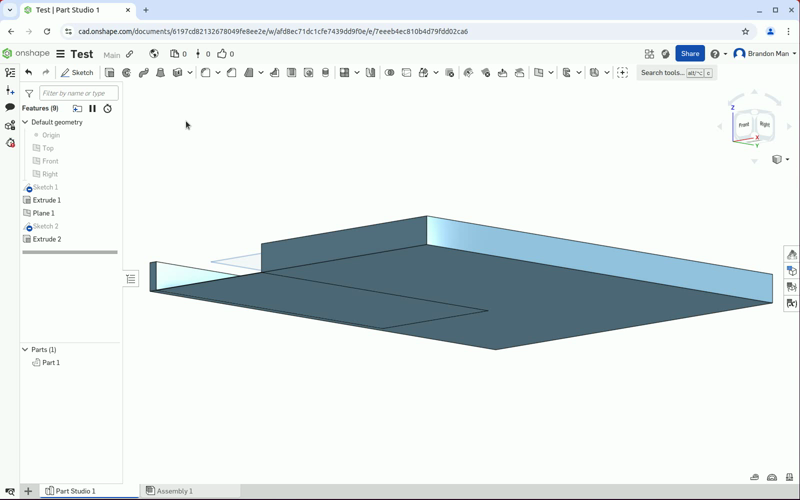
key(left, 3)
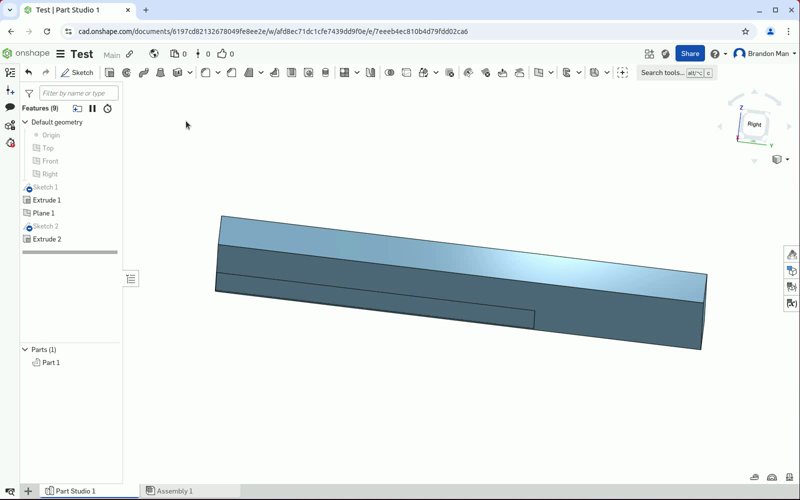
key(right, 3)
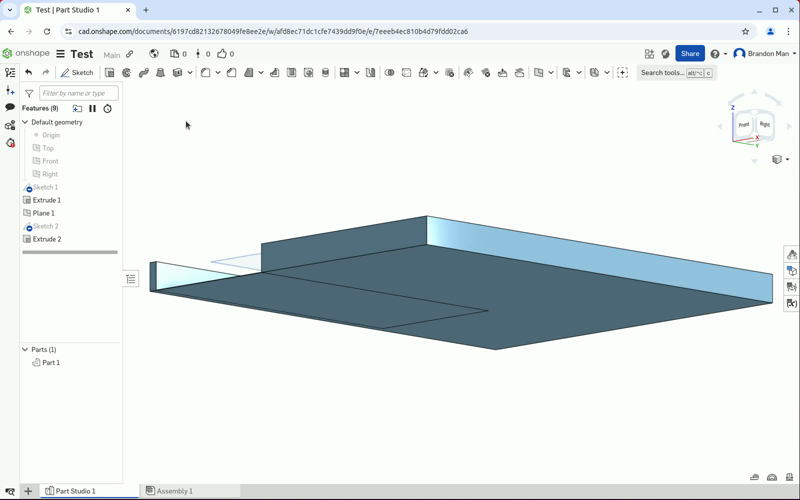
key(down, 3)
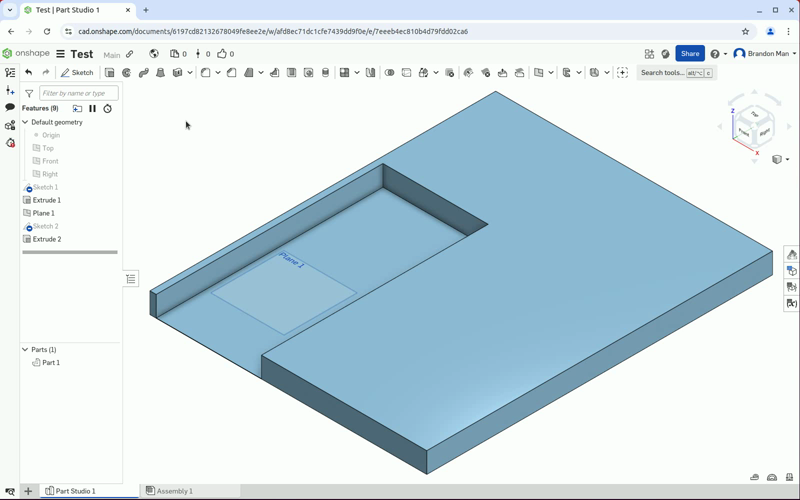
mouse_move(73, 189)
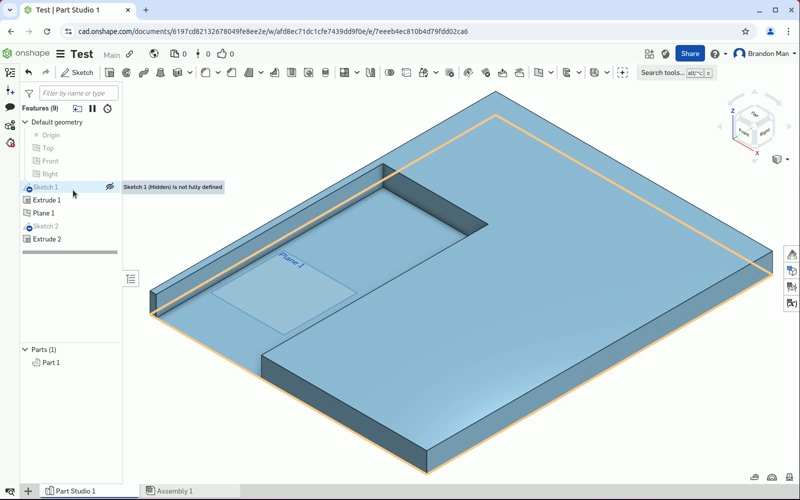
click(73, 189)